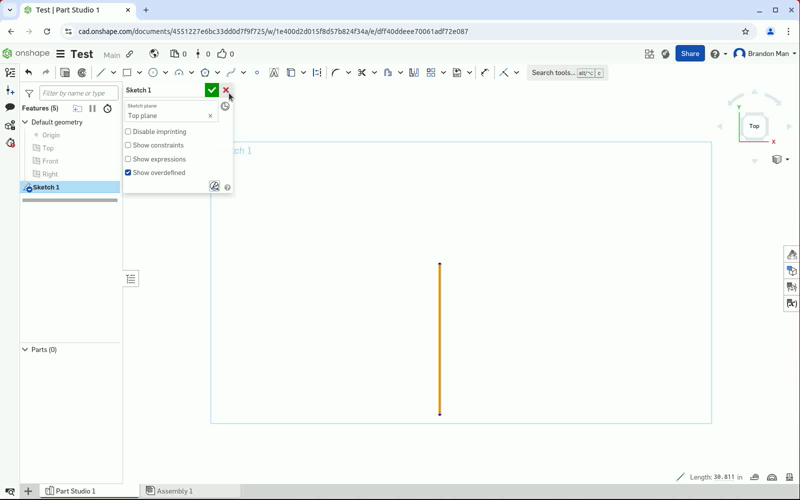
key(shift+h)
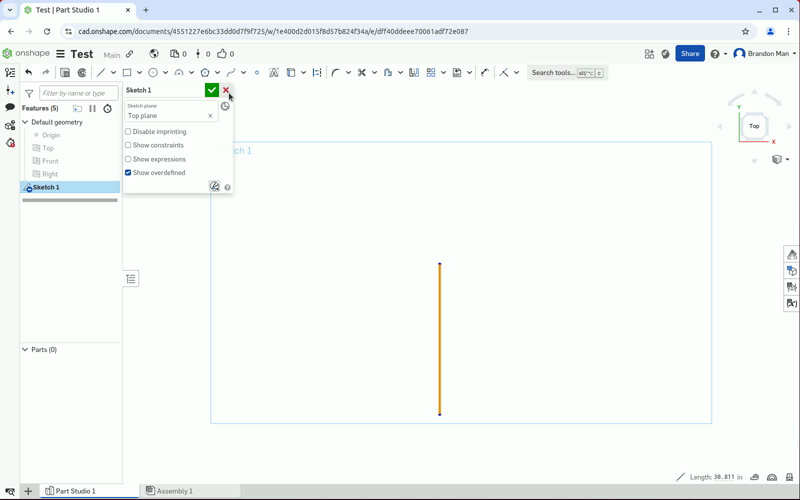
key(shift+s)
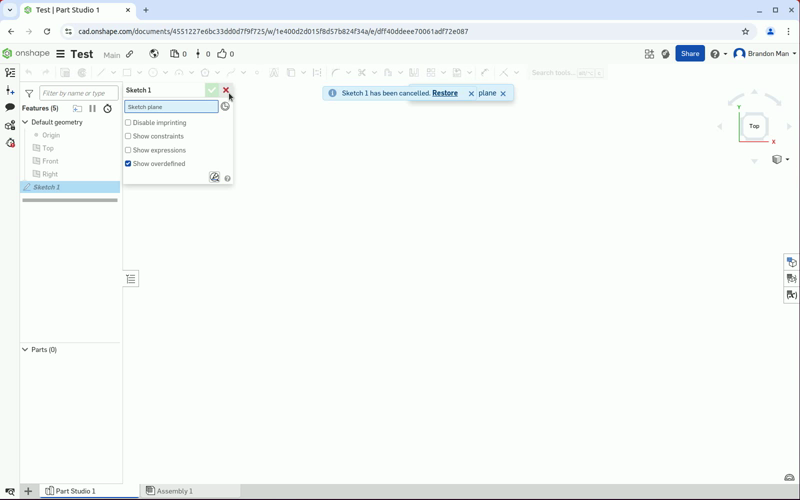
mouse_move(73, 150)
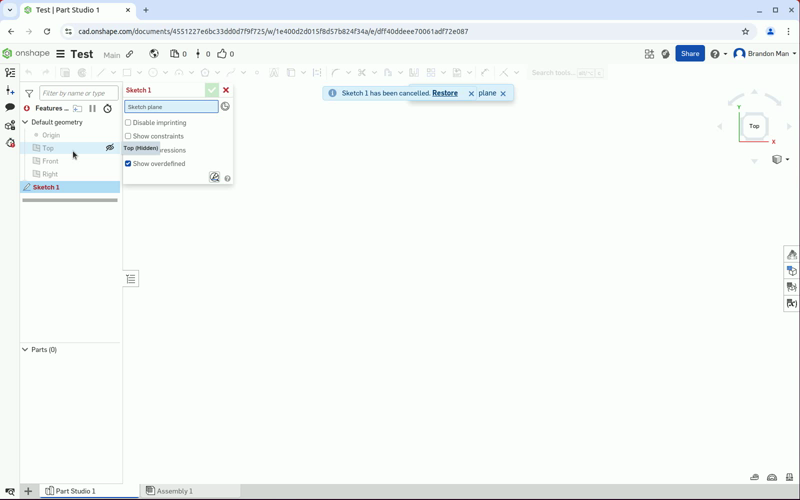
click(73, 150)
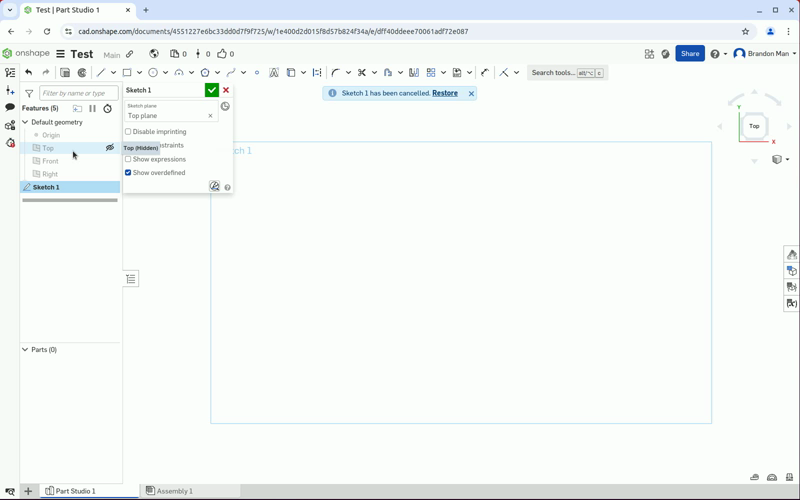
mouse_move(73, 352)
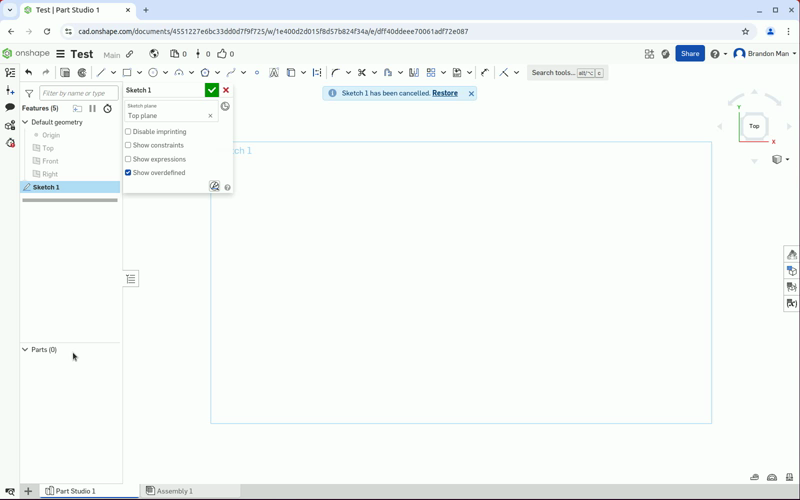
key(y)
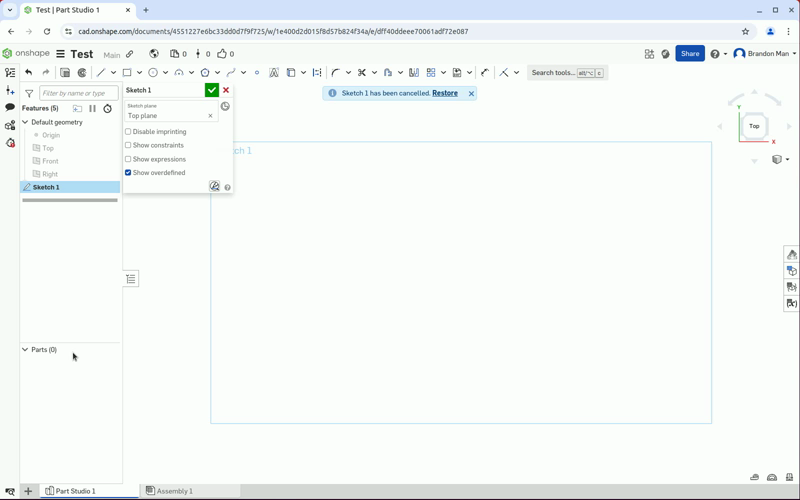
key(l)
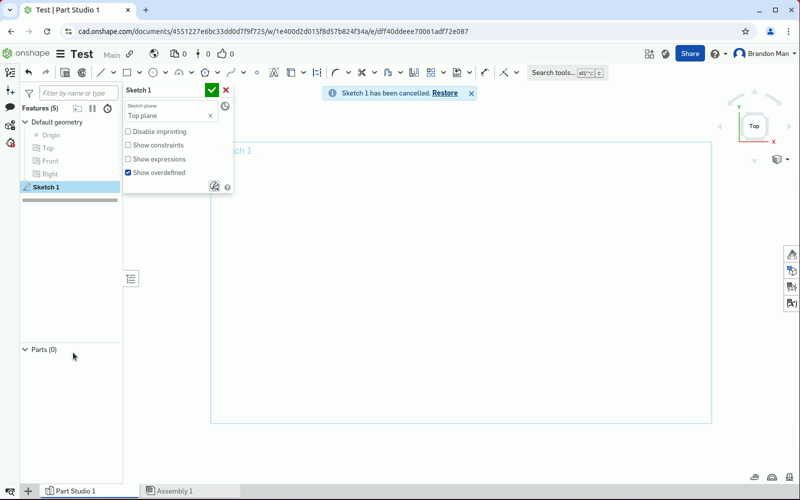
key_down(shift)
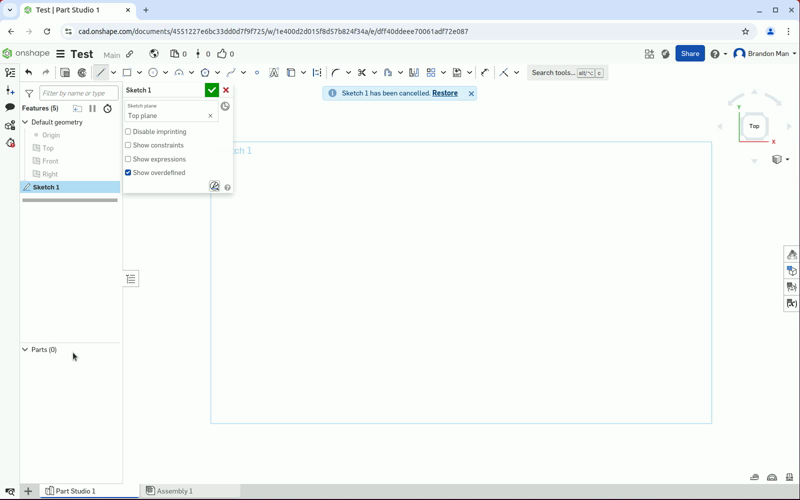
mouse_move(460, 282)
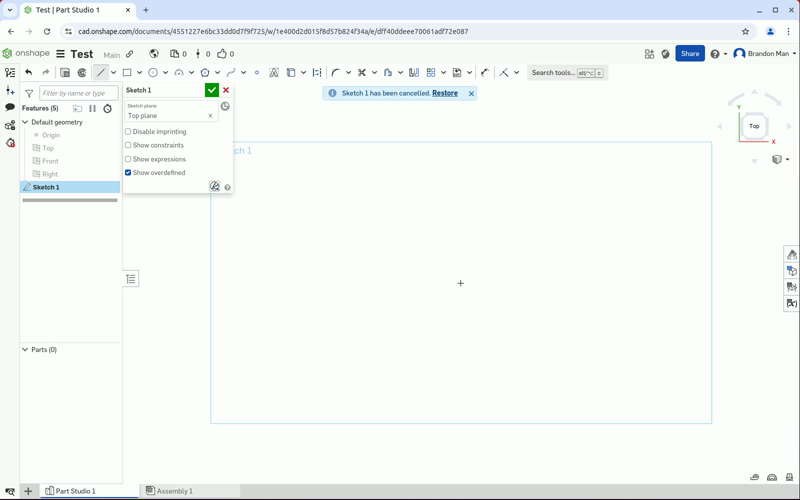
click(460, 282)
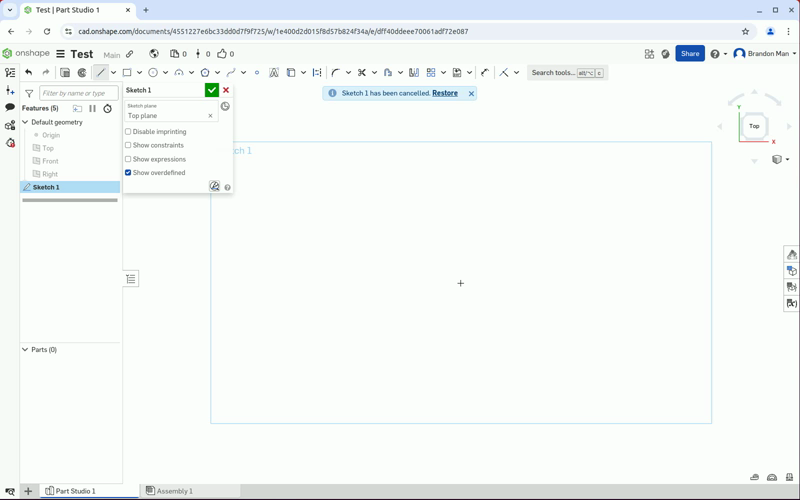
key_up(shift)
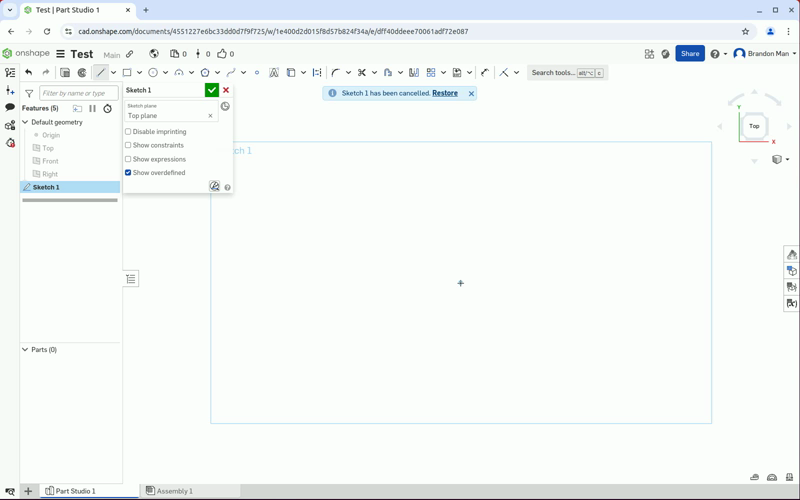
key_down(shift)
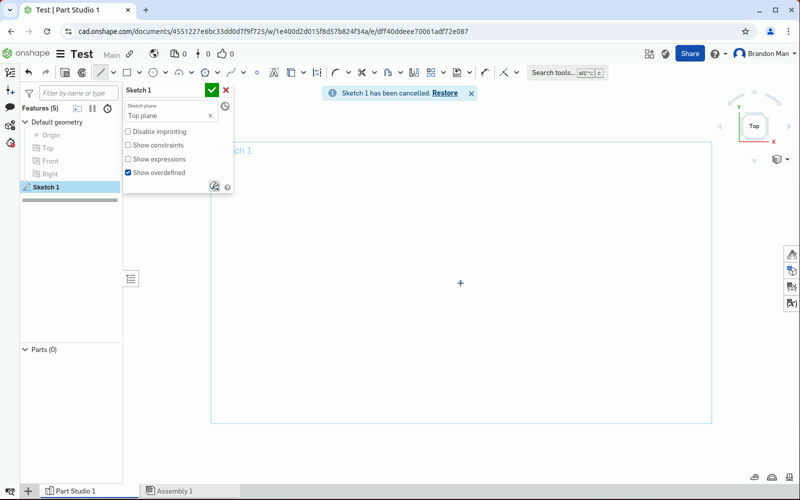
mouse_move(490, 282)
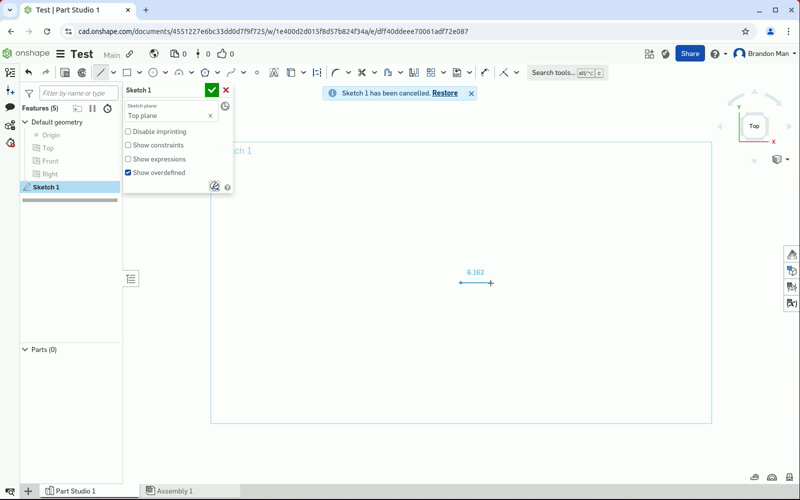
mouse_move(516, 282)
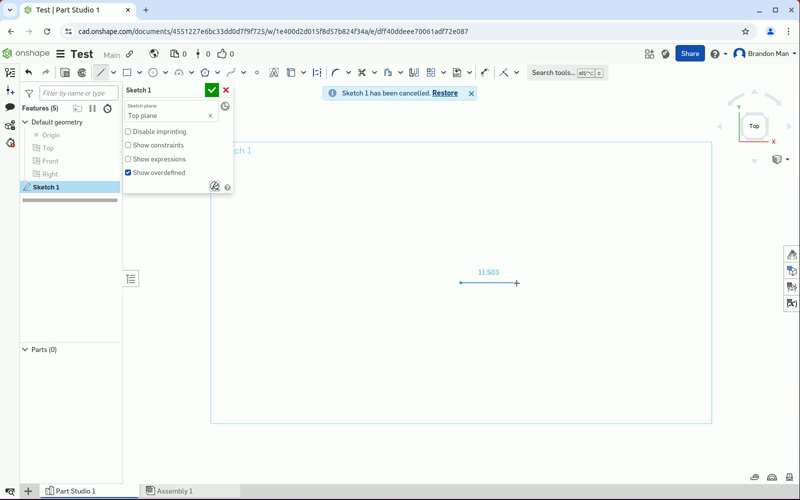
click(516, 282)
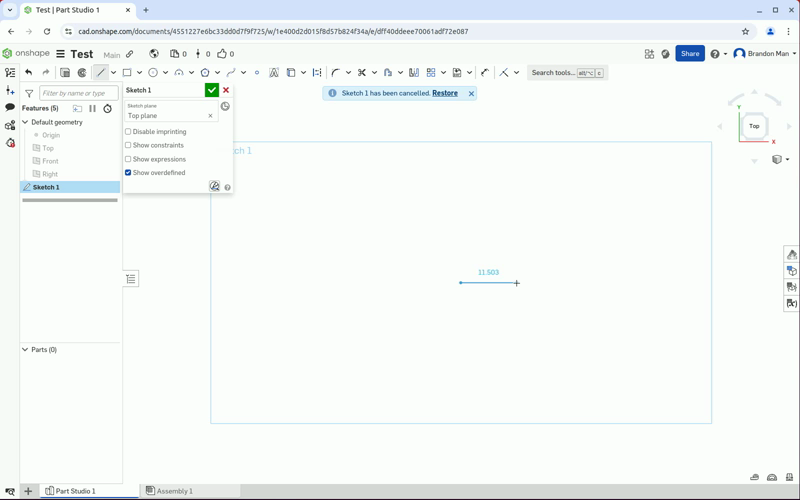
key_up(shift)
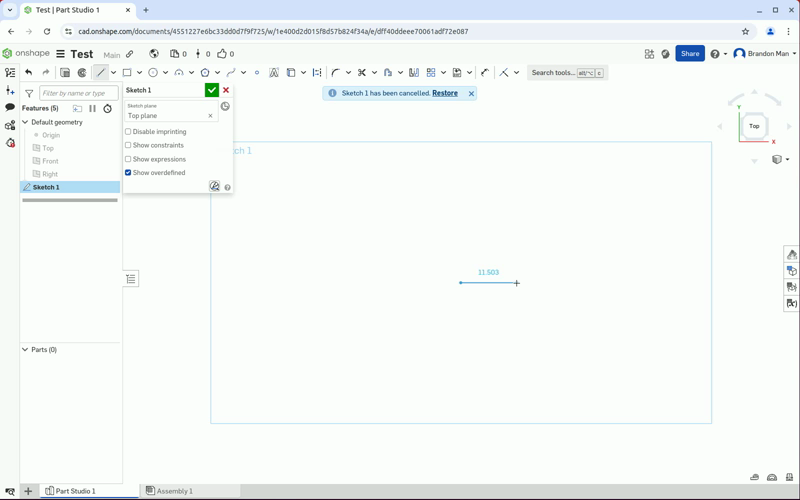
key_down(shift)
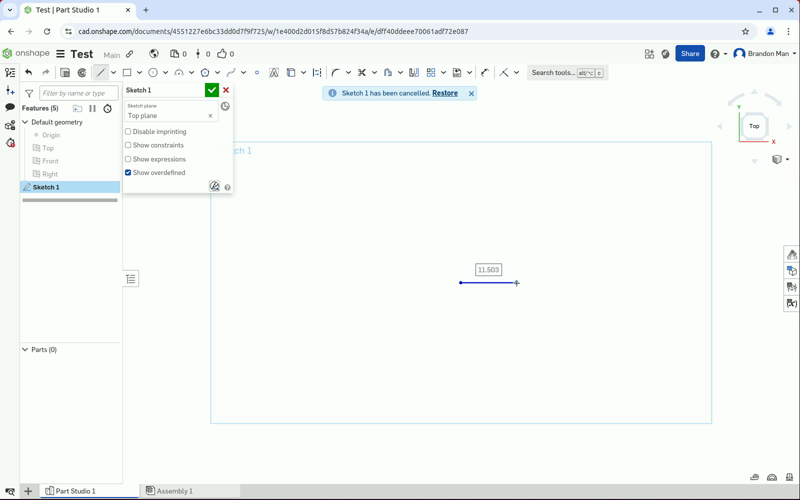
mouse_move(546, 282)
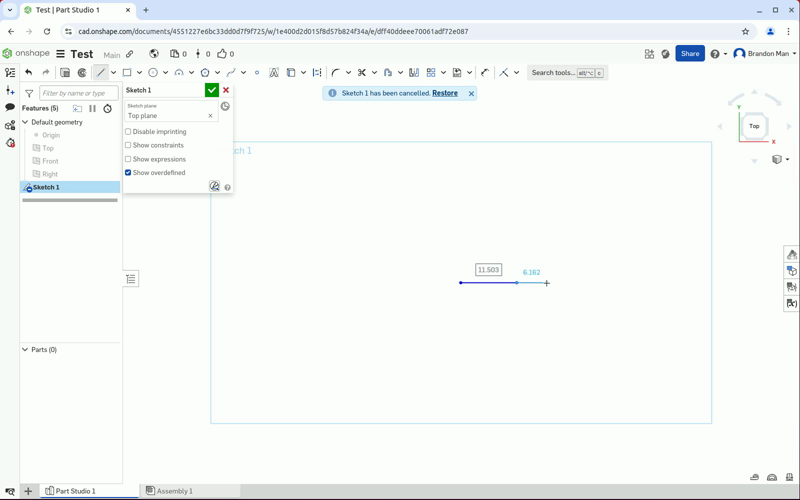
mouse_move(516, 243)
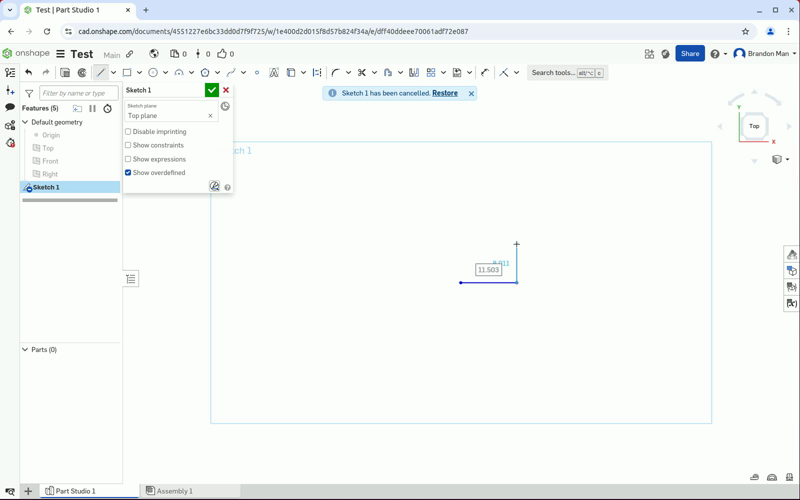
click(516, 243)
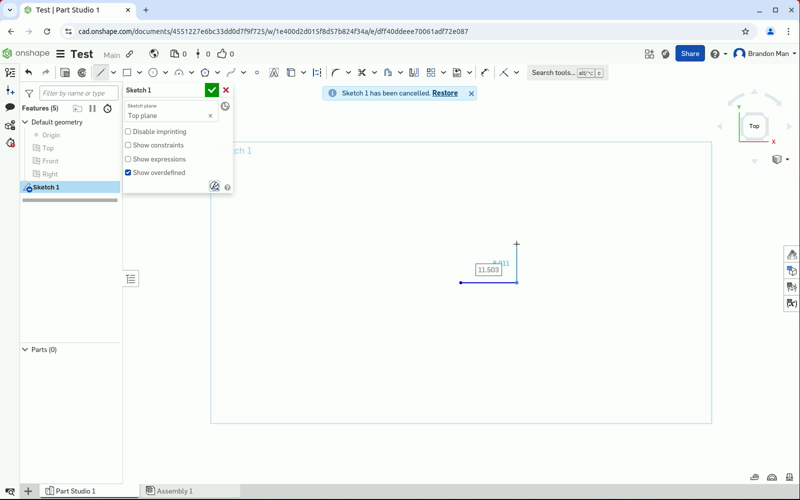
key_up(shift)
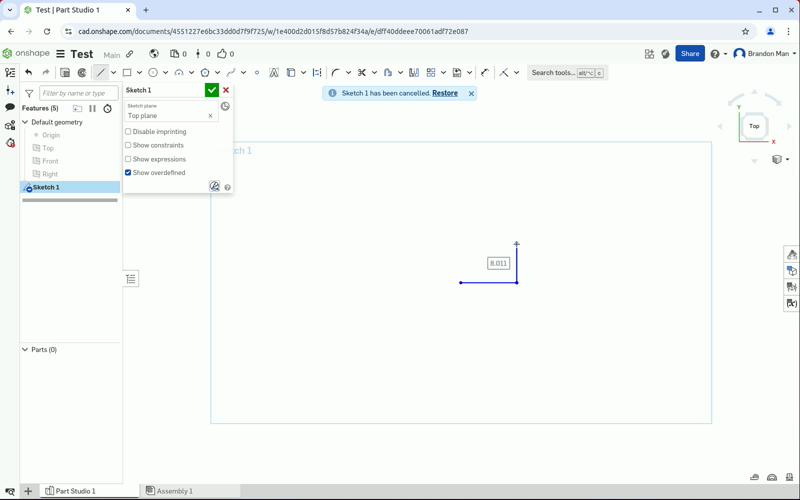
key_down(shift)
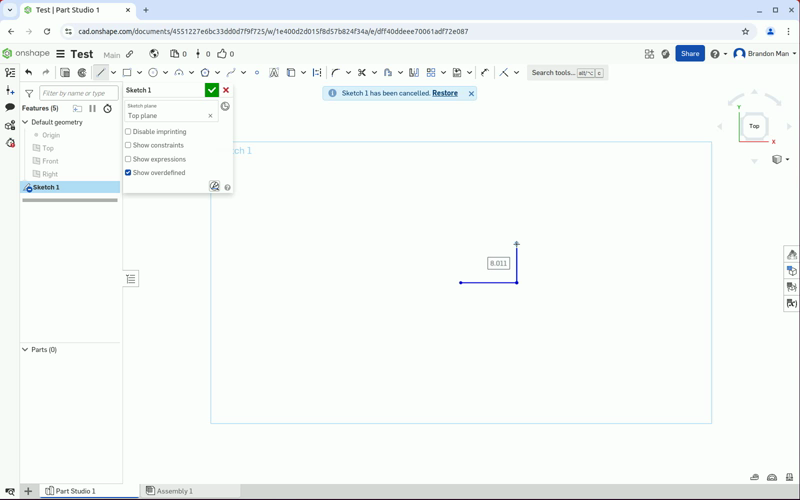
mouse_move(546, 243)
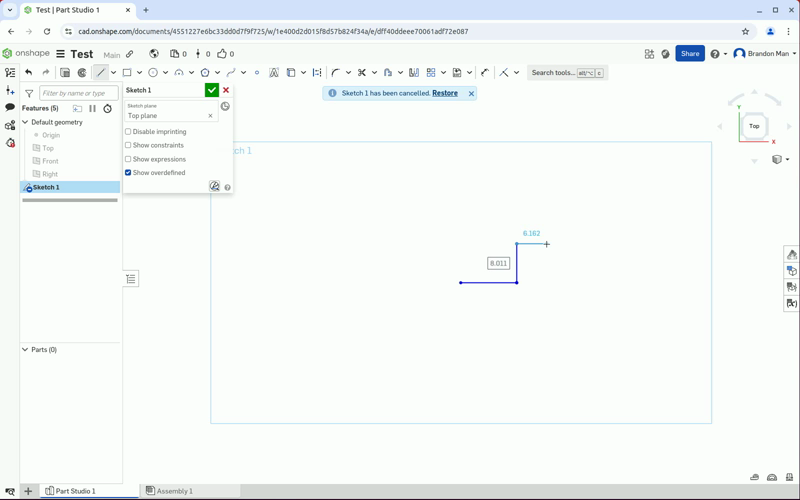
mouse_move(573, 243)
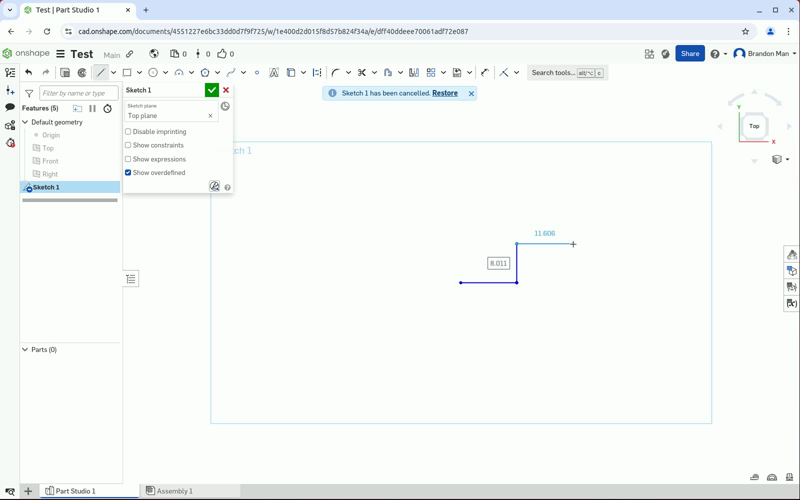
click(573, 243)
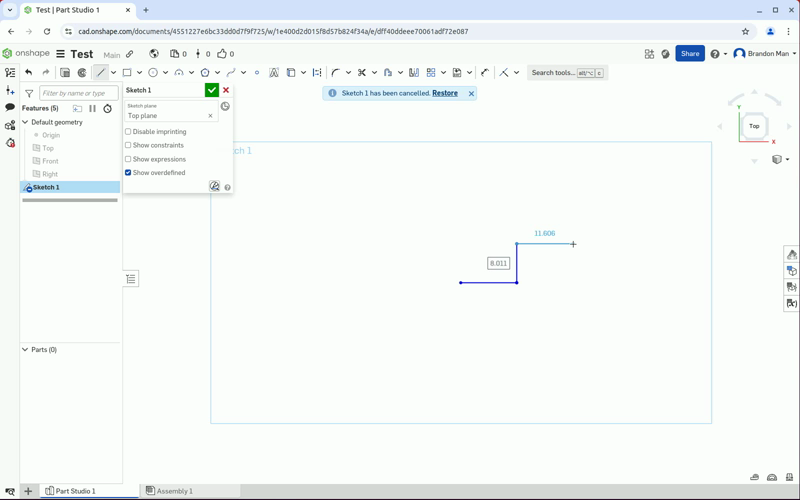
key_up(shift)
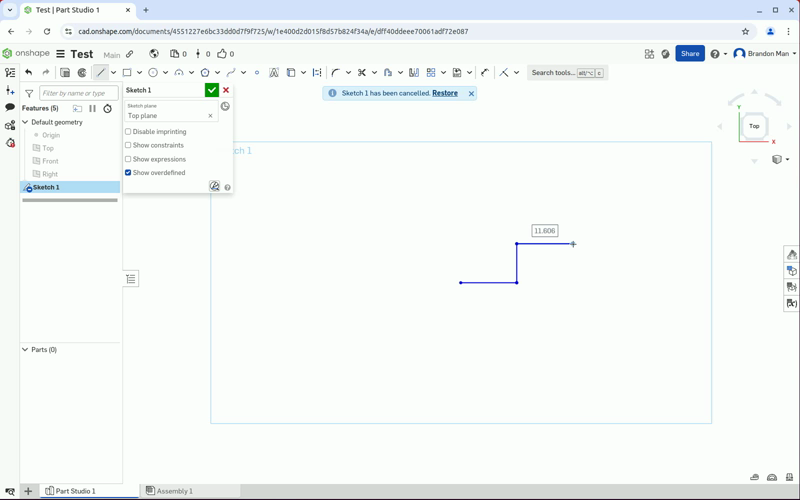
key_down(shift)
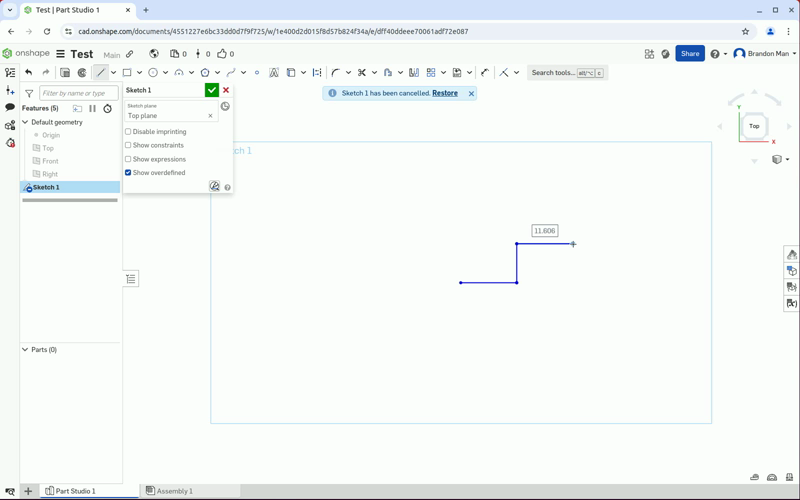
mouse_move(589, 243)
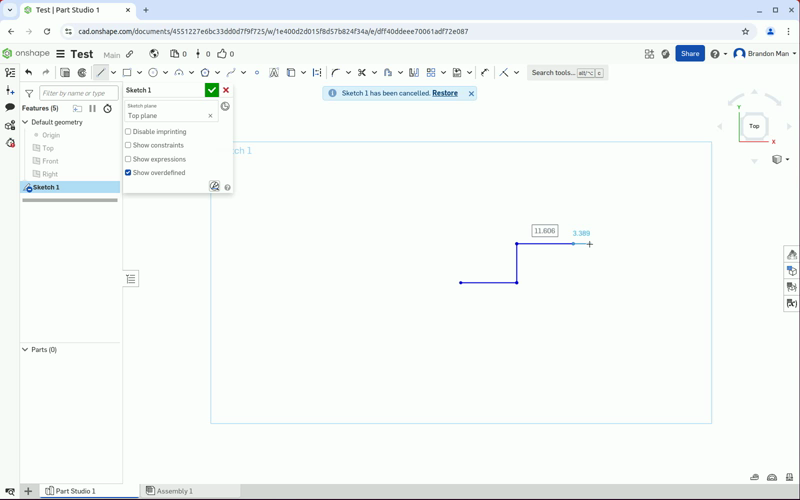
mouse_move(573, 205)
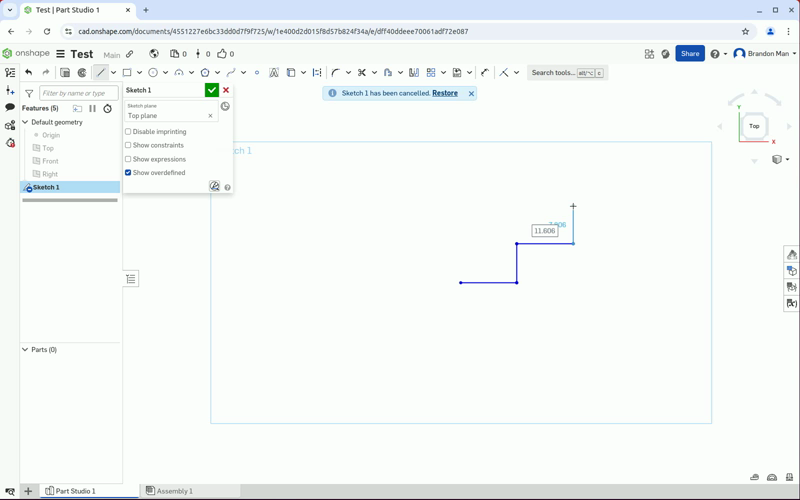
click(573, 205)
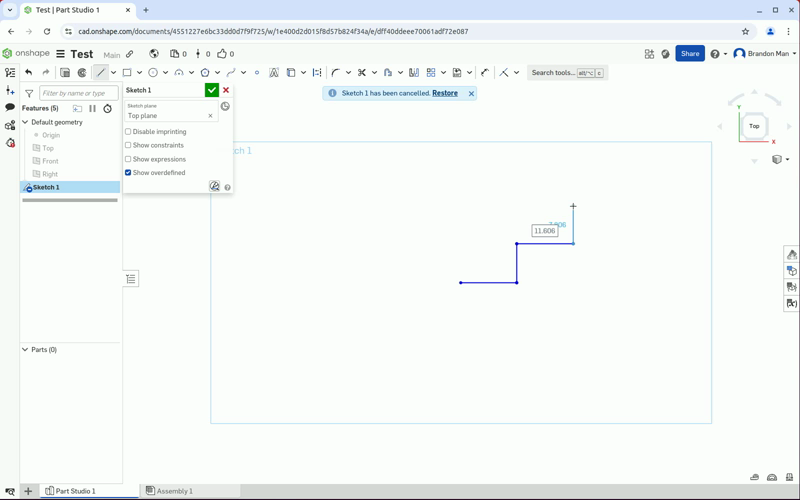
key_up(shift)
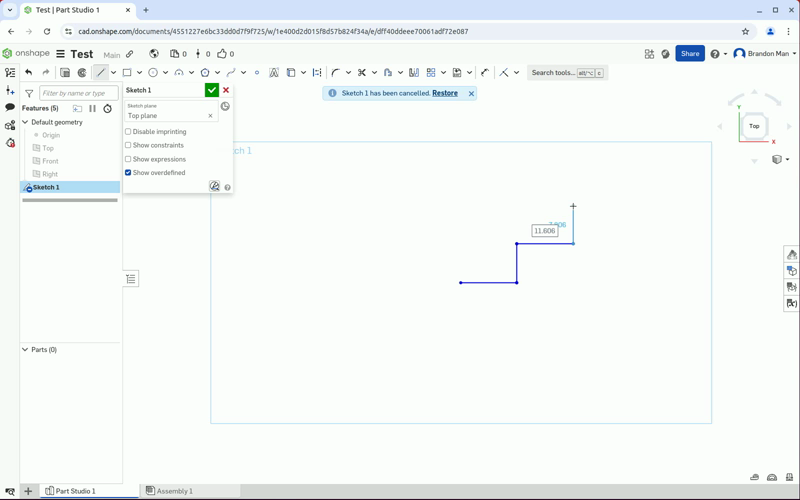
key_down(shift)
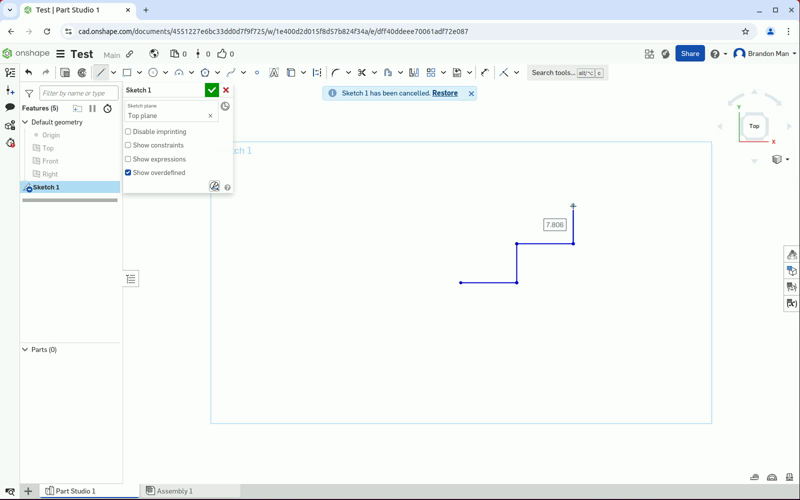
mouse_move(460, 205)
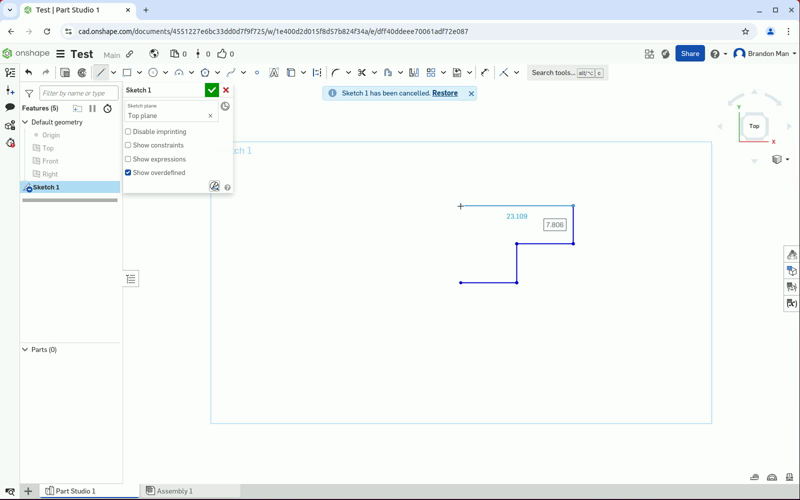
click(460, 205)
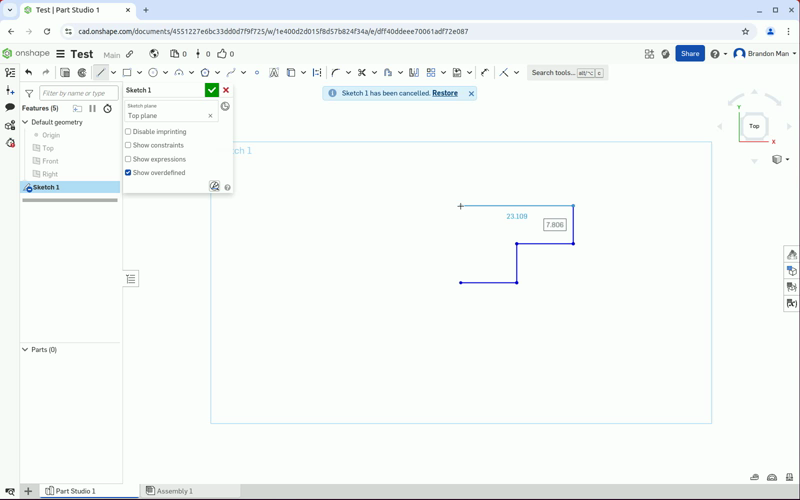
key_up(shift)
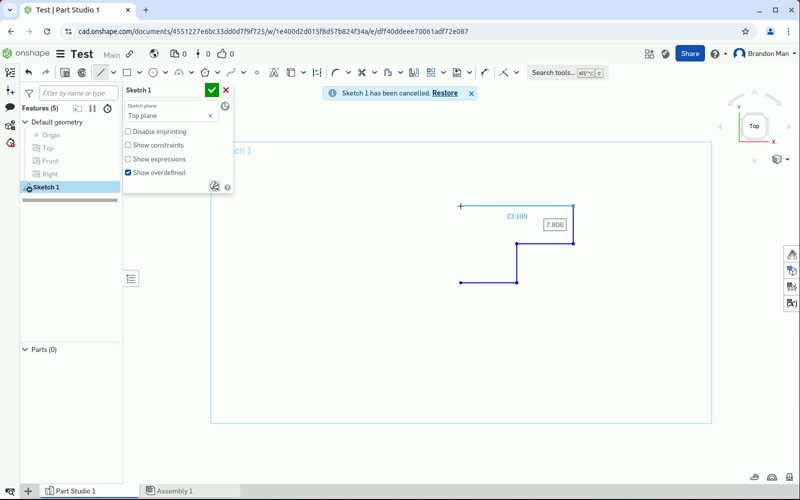
key_down(shift)
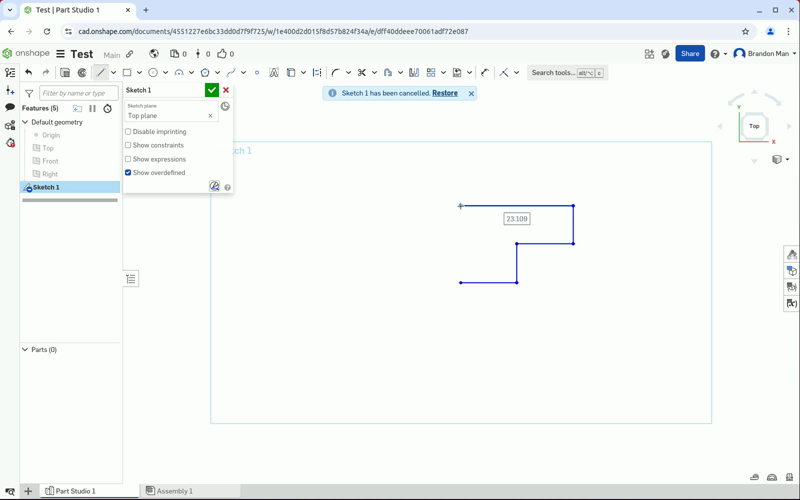
mouse_move(460, 282)
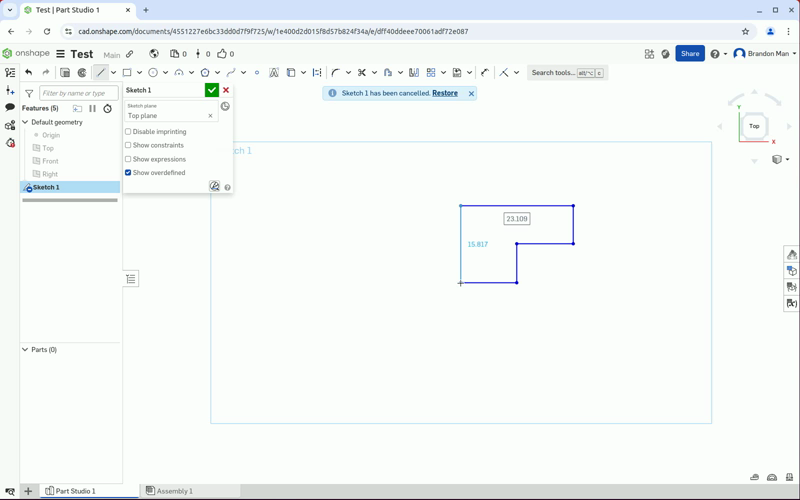
key_up(shift)
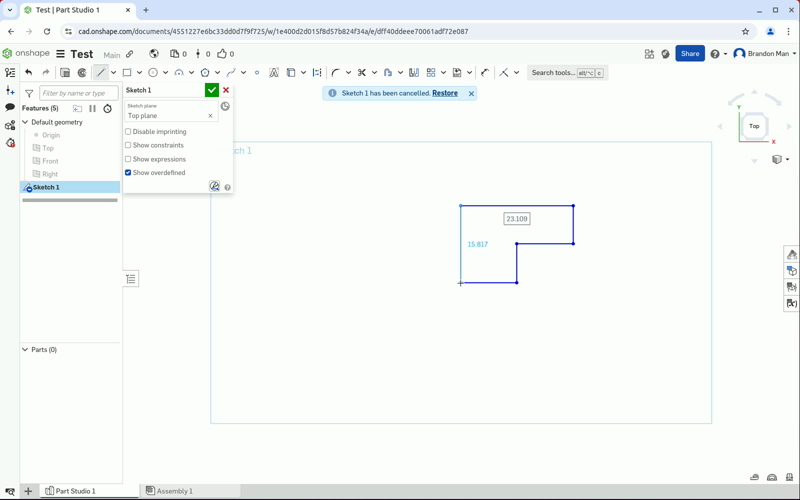
click(460, 282)
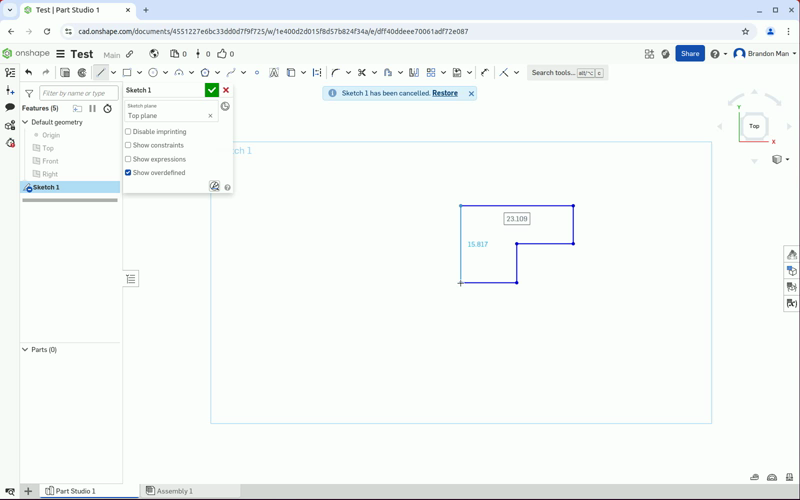
key(esc)
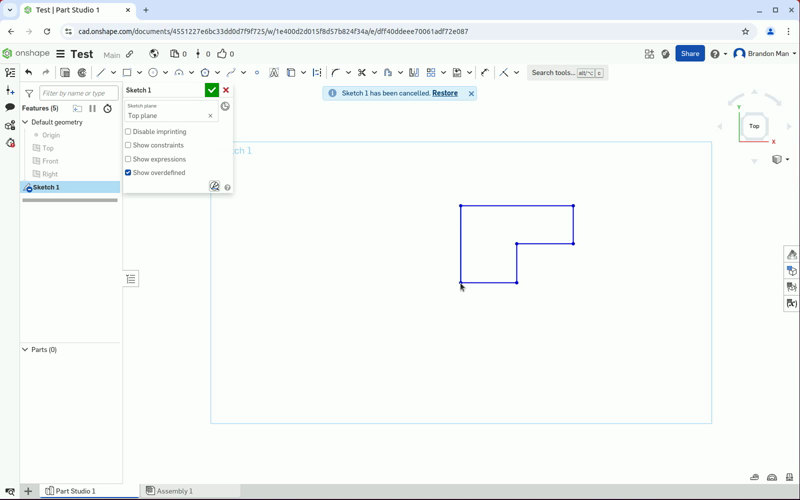
mouse_move(486, 213)
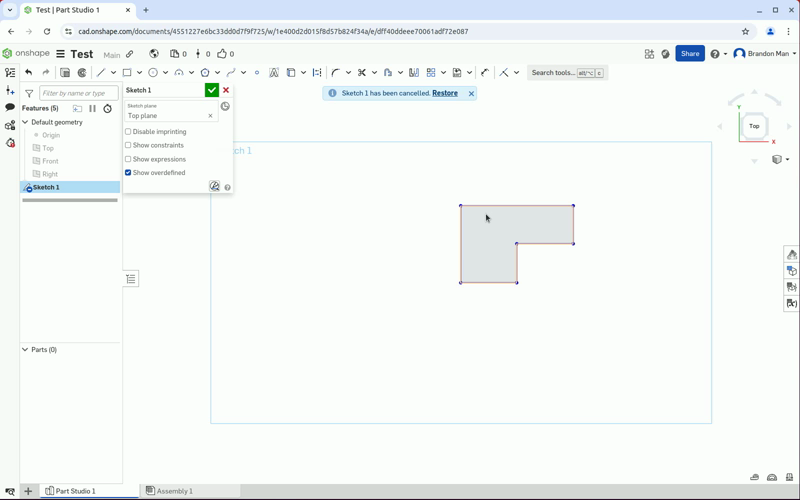
click(486, 213)
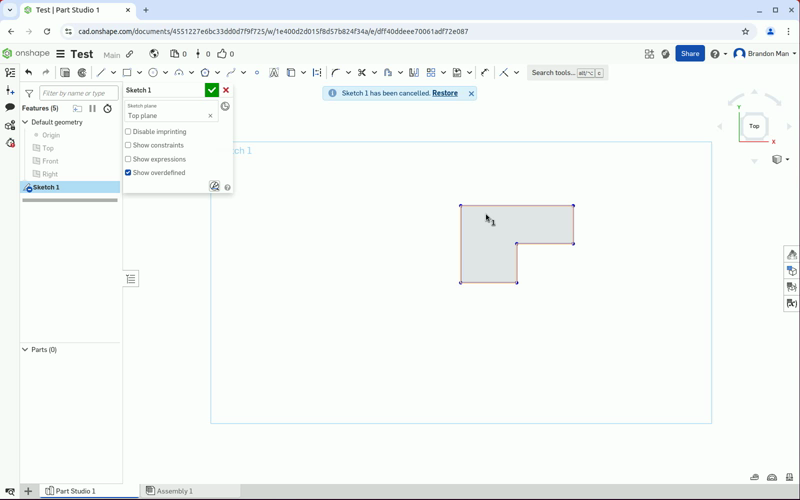
mouse_move(73, 352)
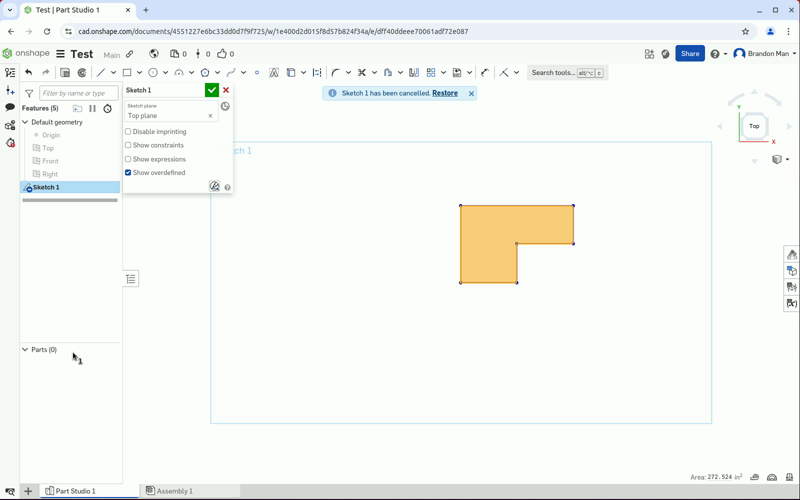
key(shift+y)
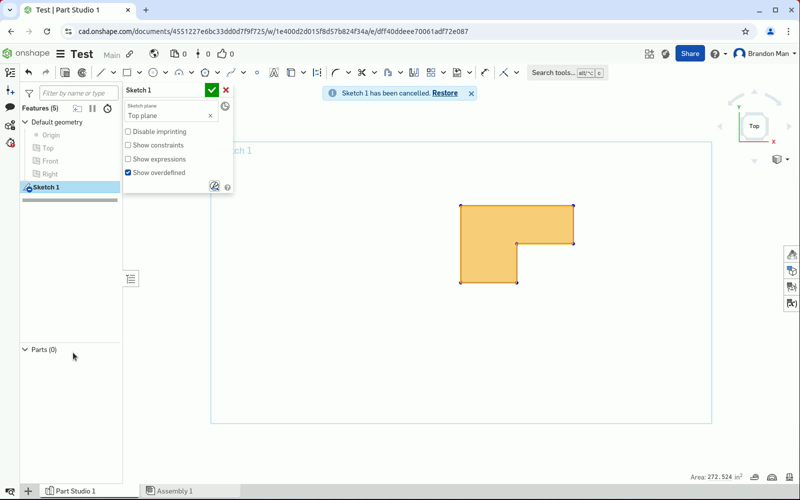
key(shift+e)
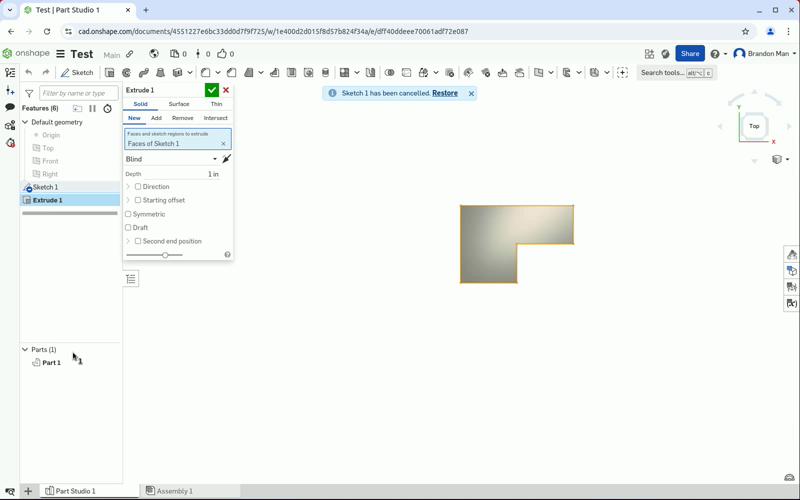
mouse_move(143, 106)
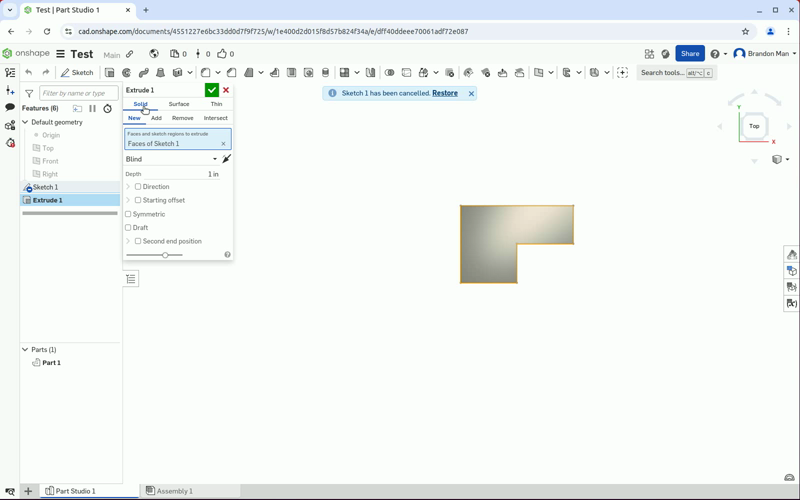
click(143, 106)
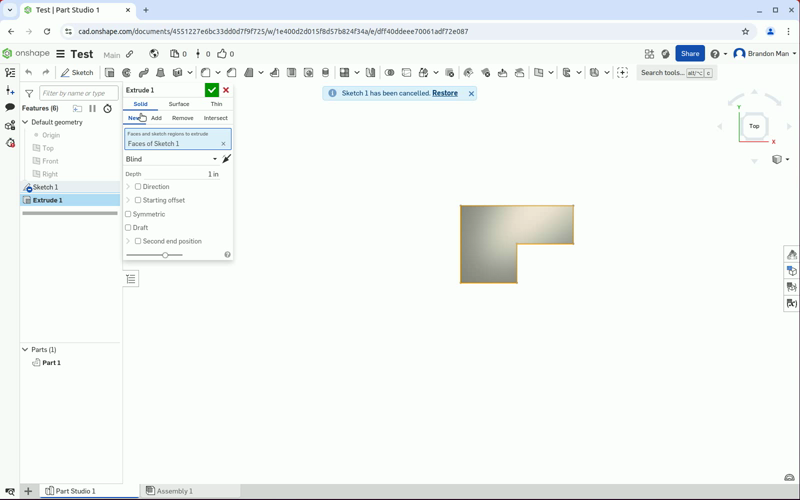
mouse_move(137, 120)
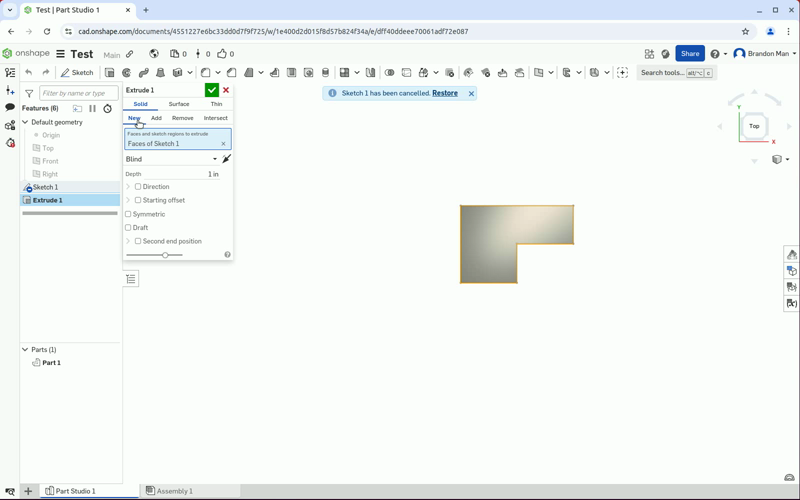
click(137, 120)
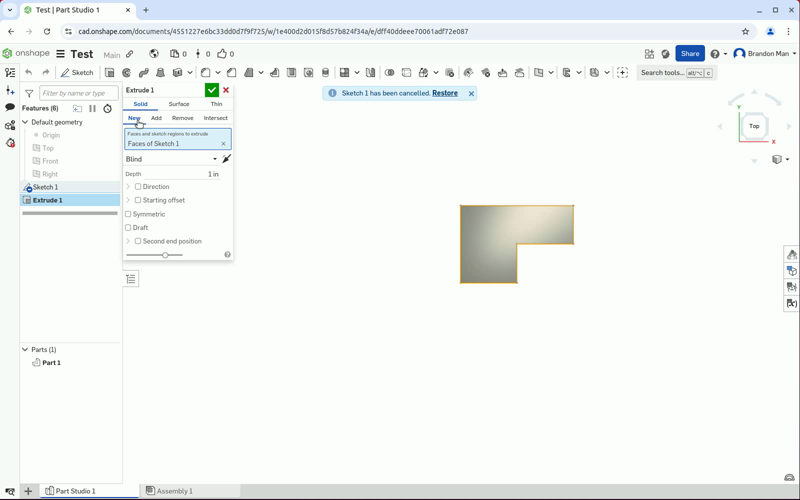
key(tab, 4)
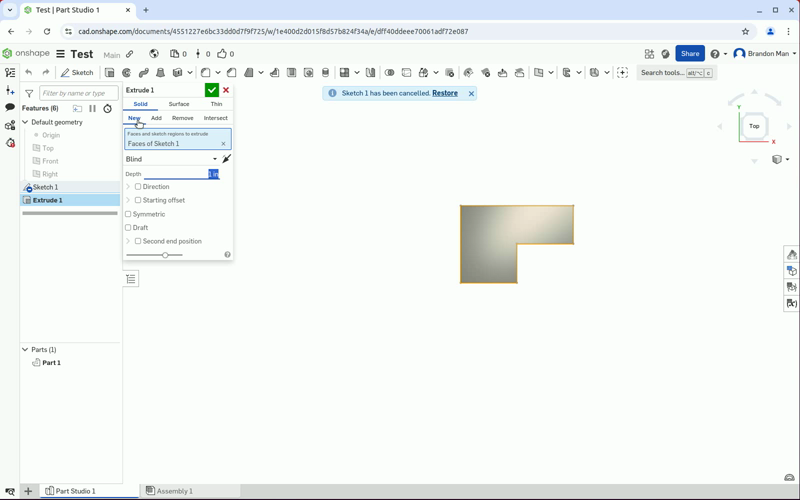
text(7.703)
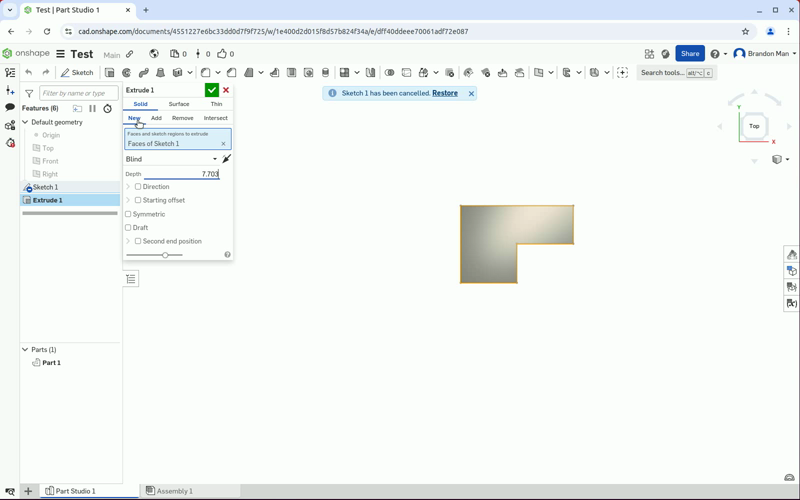
key(enter)
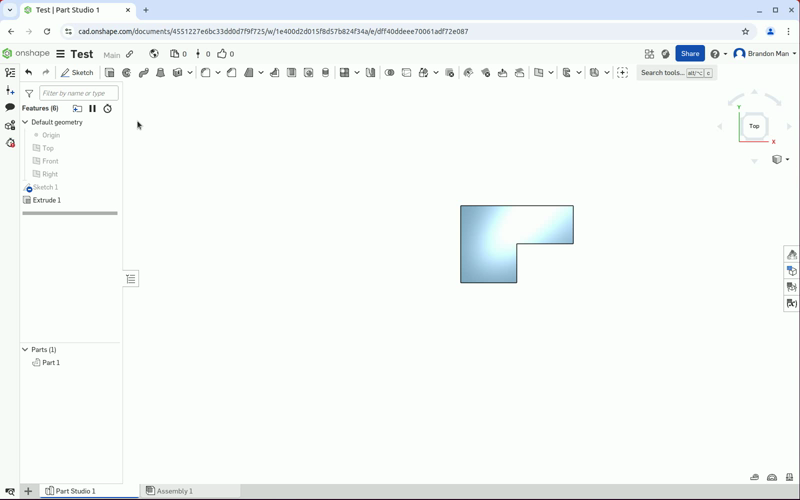
key(shift+h)
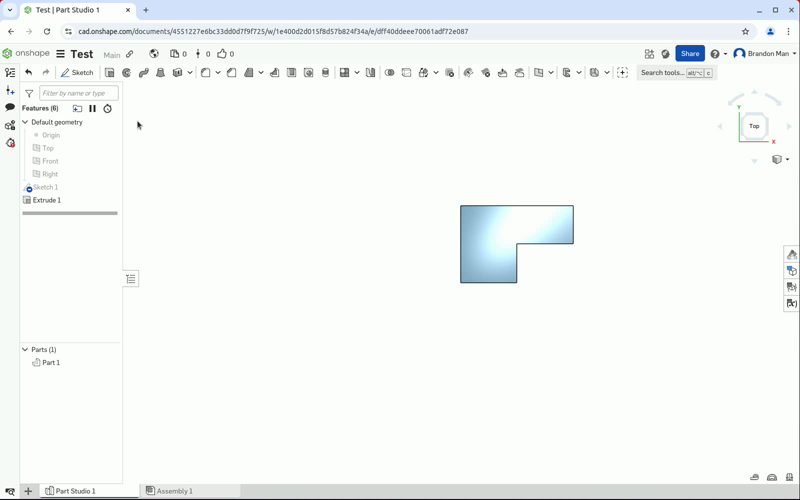
key(shift+h)
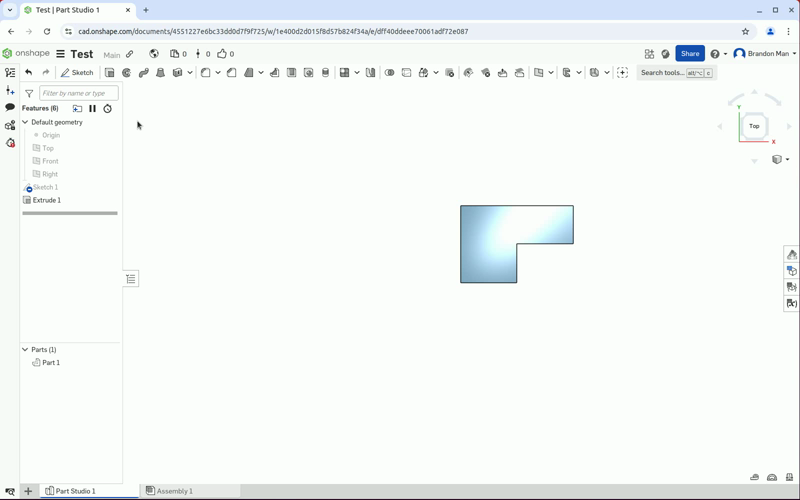
mouse_move(73, 189)
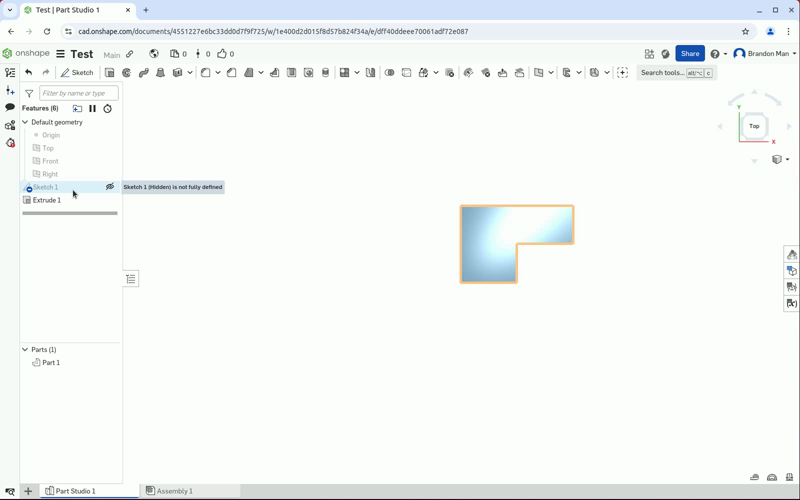
click(73, 189)
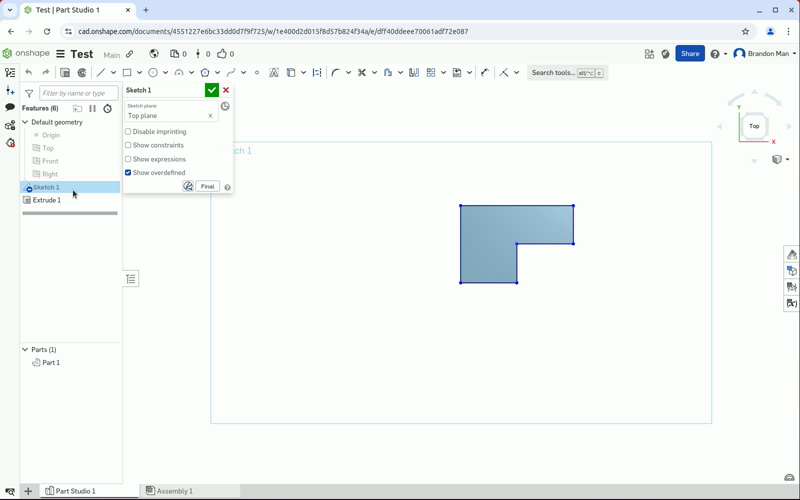
mouse_move(229, 92)
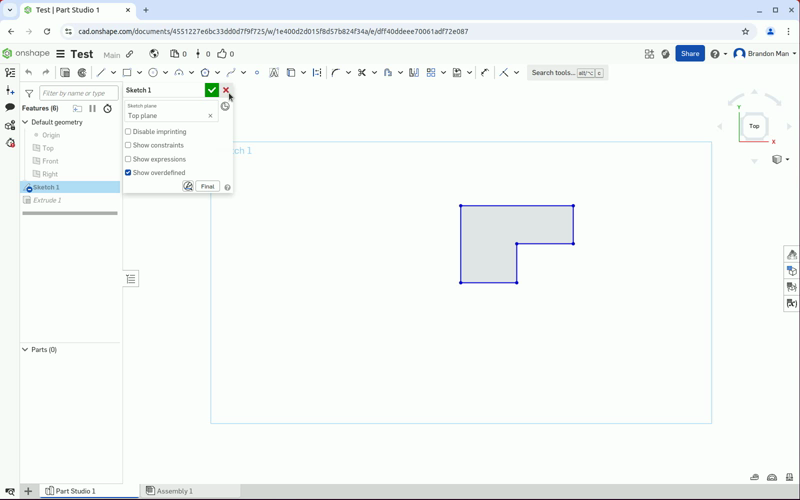
click(229, 92)
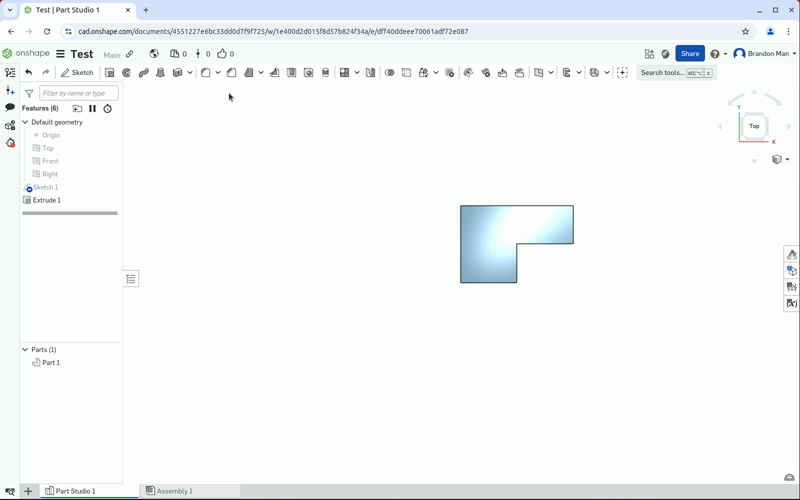
mouse_move(541, 75)
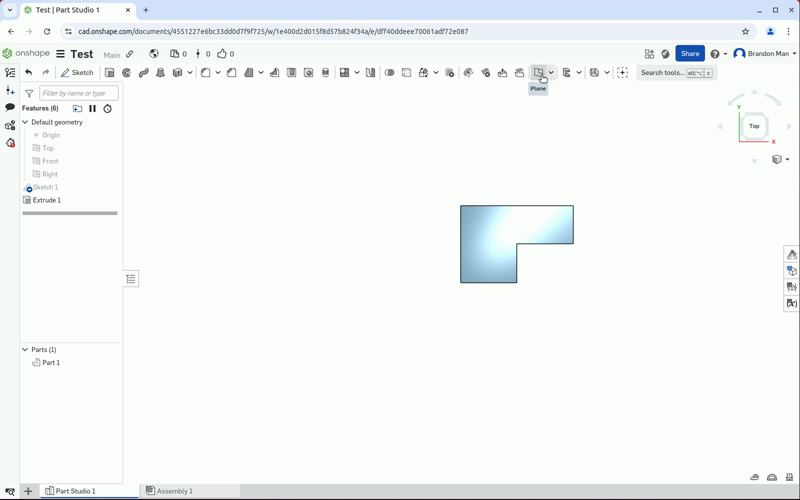
click(541, 75)
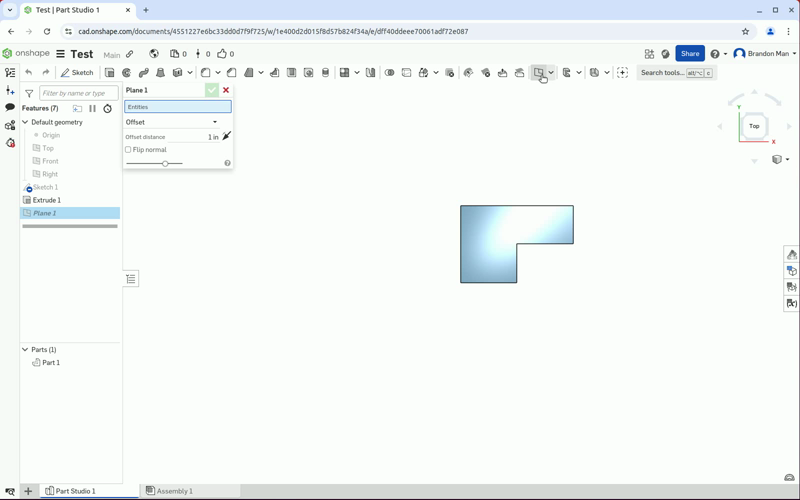
mouse_move(73, 150)
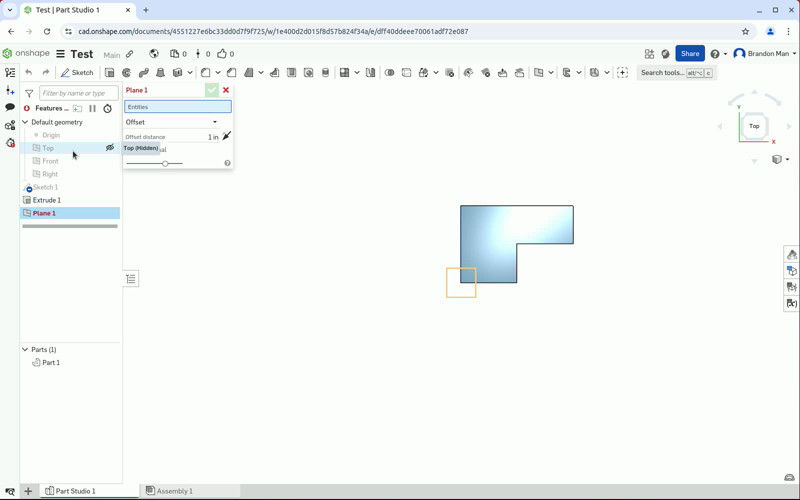
click(73, 150)
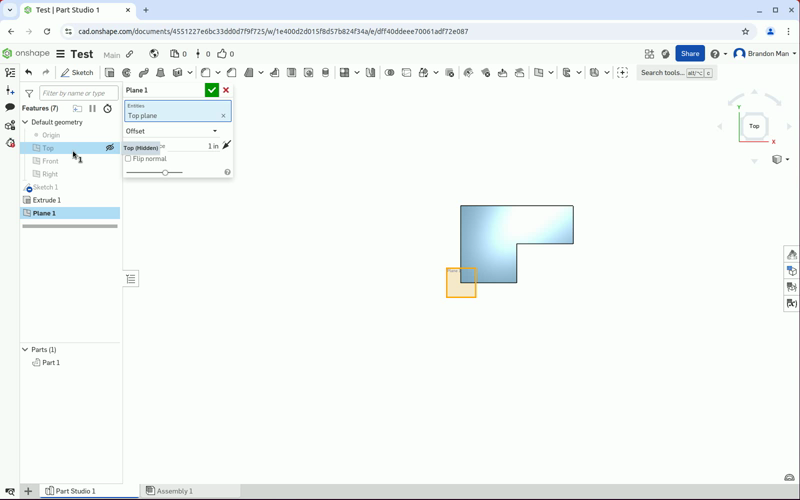
key(tab, 2)
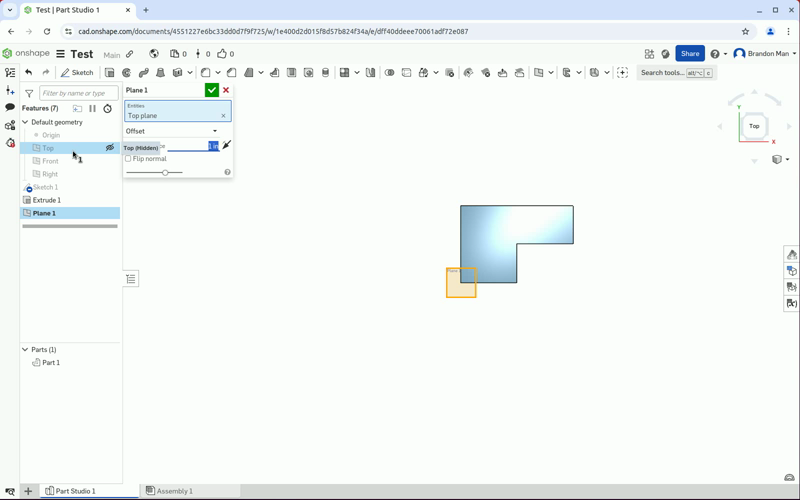
text(7.703)
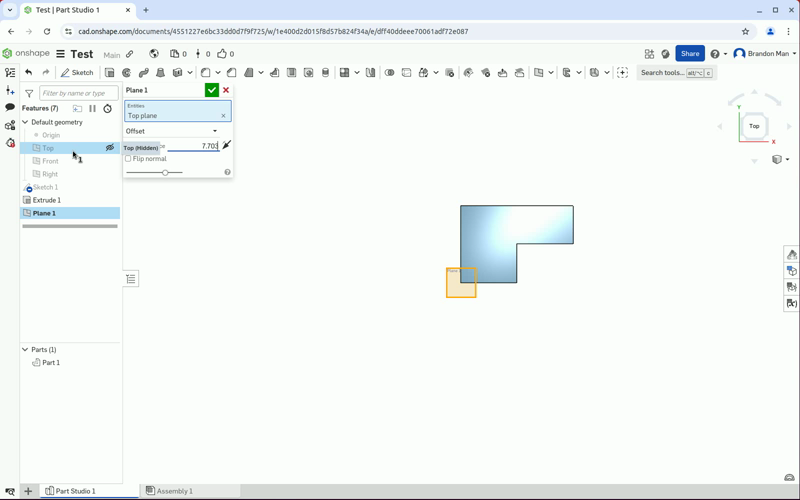
key(enter, 2)
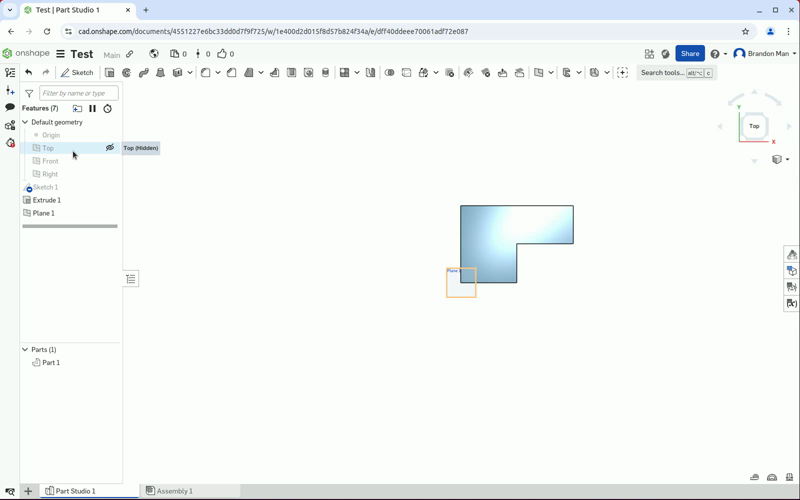
key(shift+s)
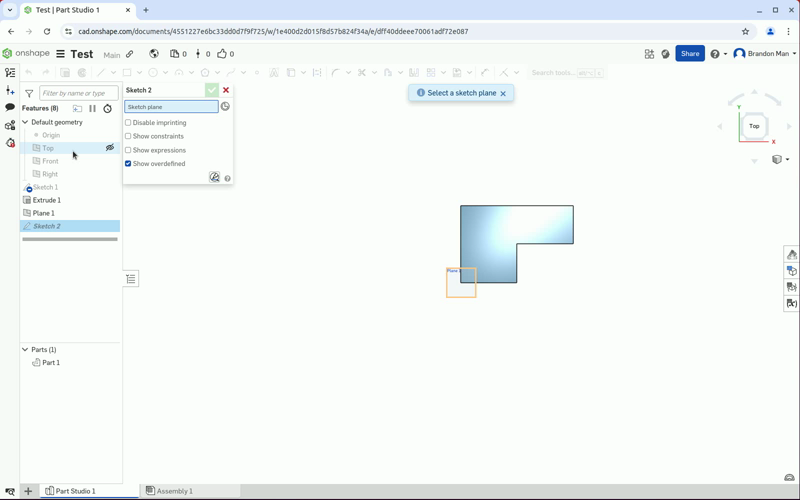
mouse_move(73, 215)
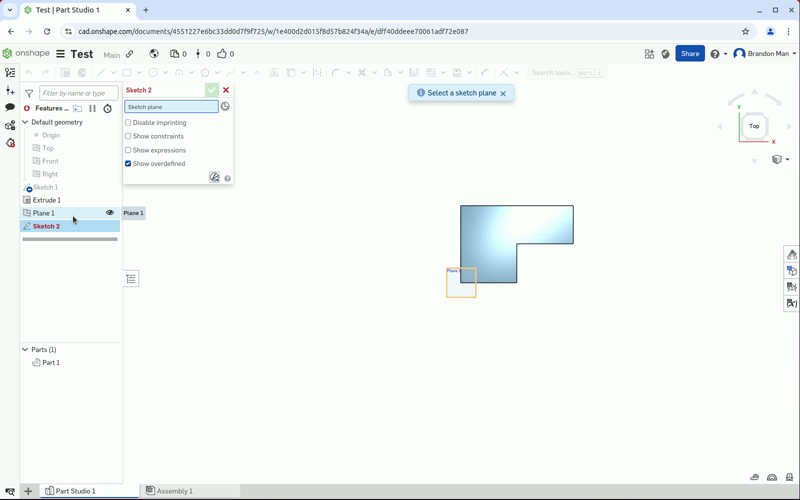
click(73, 215)
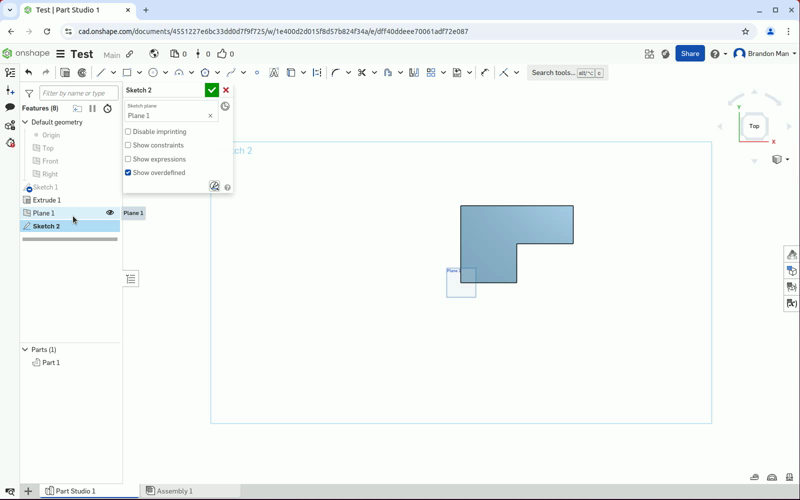
mouse_move(73, 352)
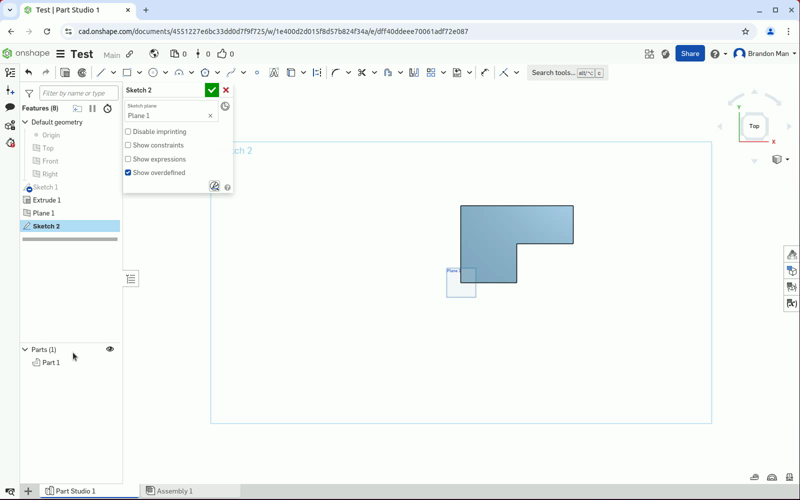
key(y)
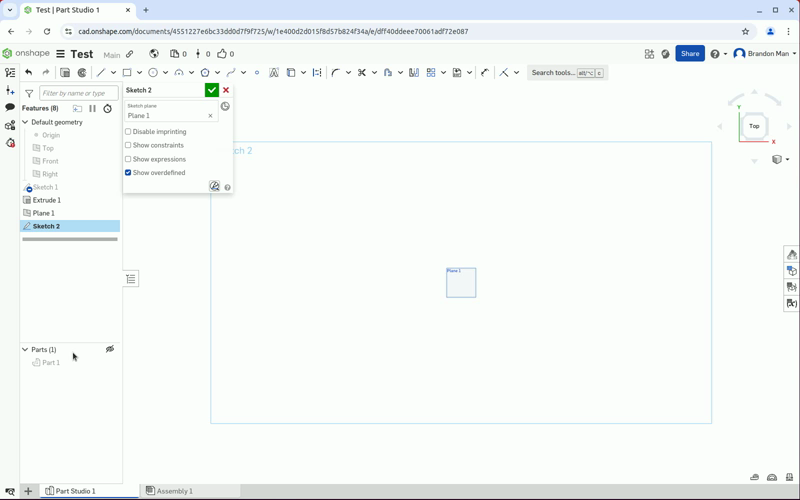
key(l)
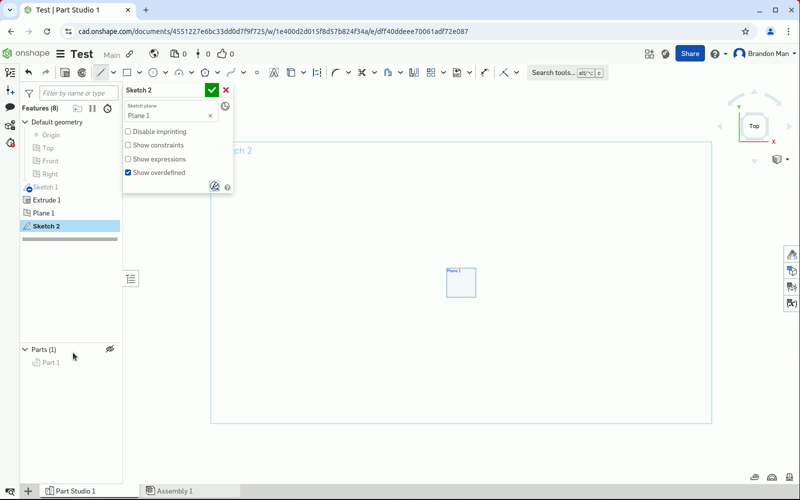
key_down(shift)
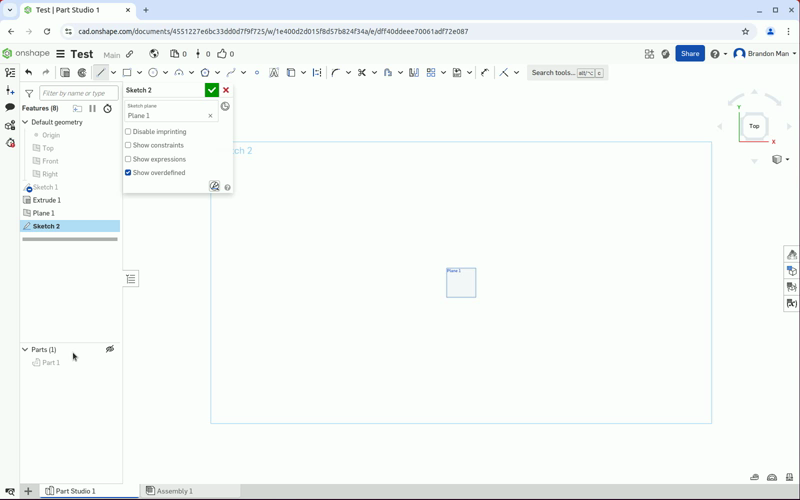
mouse_move(460, 262)
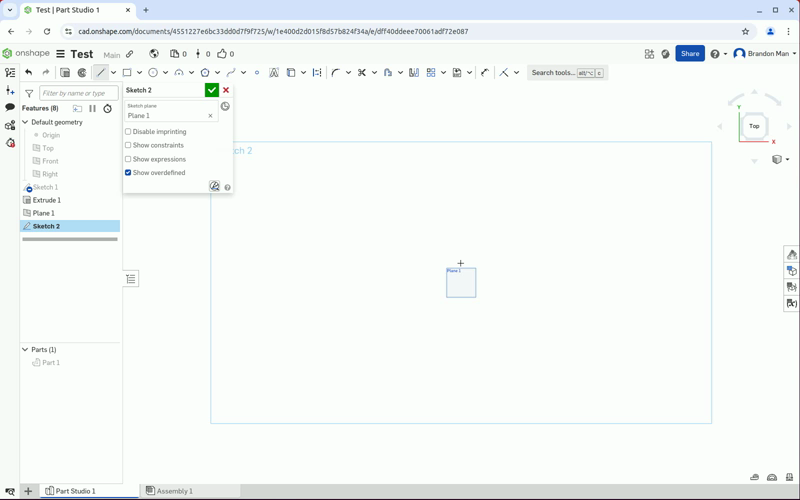
click(460, 262)
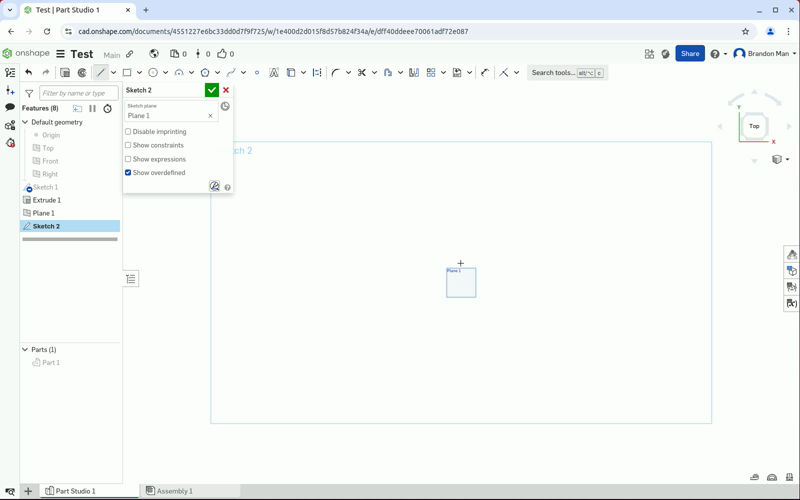
key_up(shift)
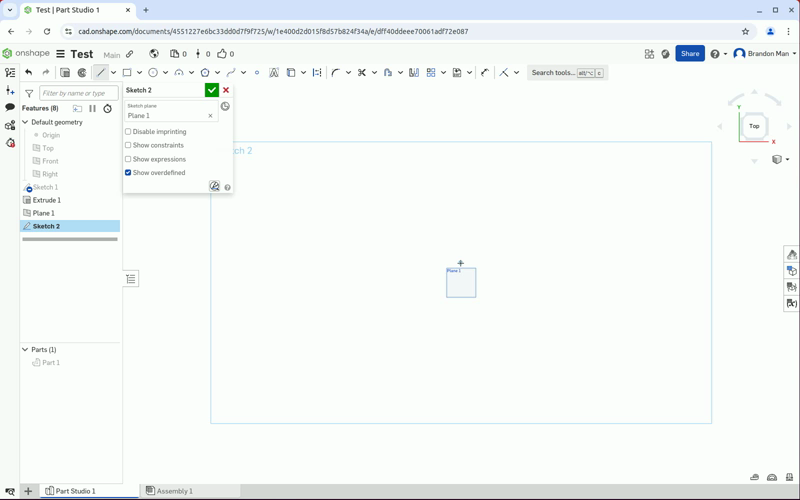
key_down(shift)
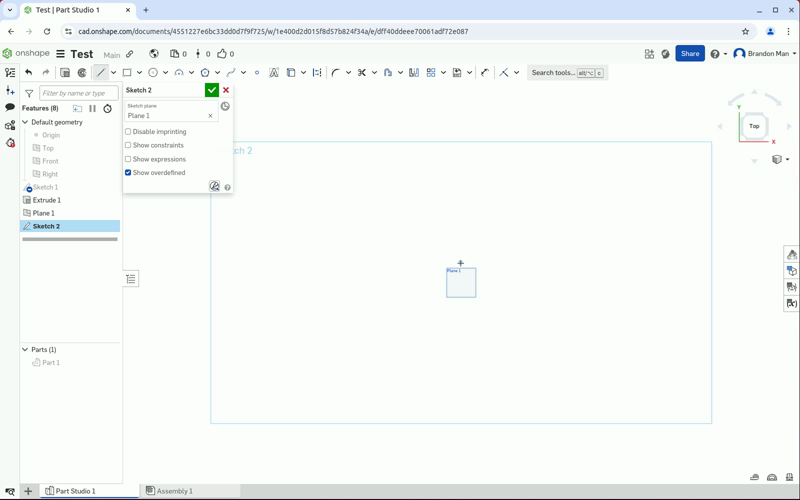
mouse_move(490, 262)
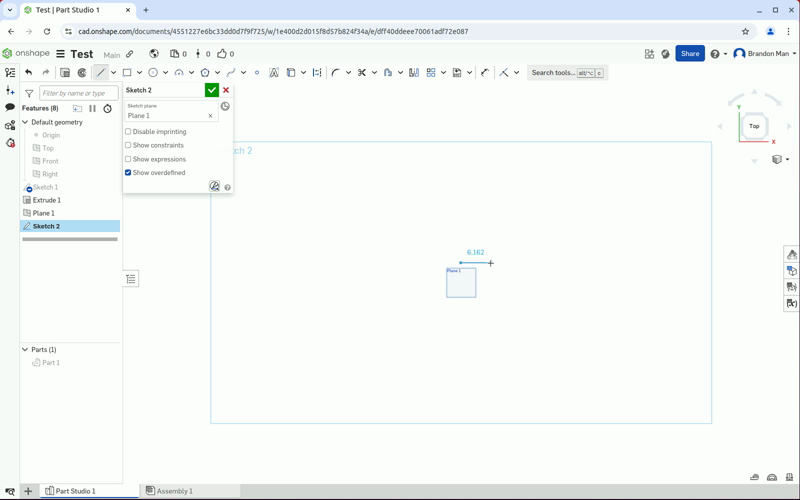
mouse_move(479, 262)
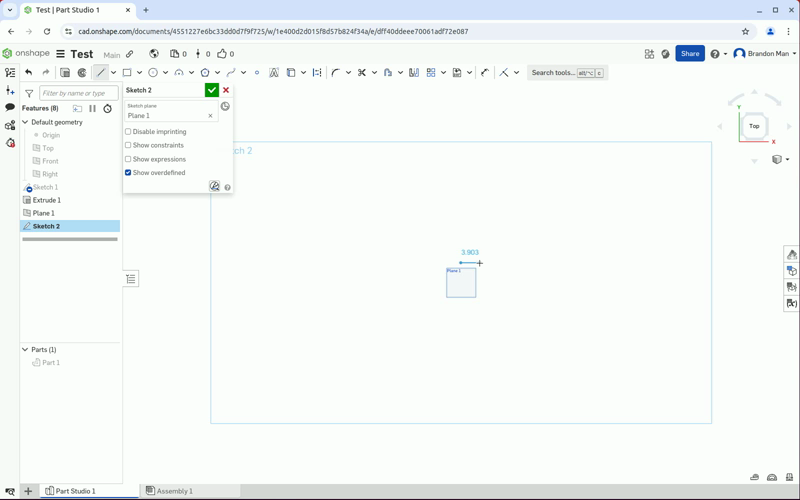
click(479, 262)
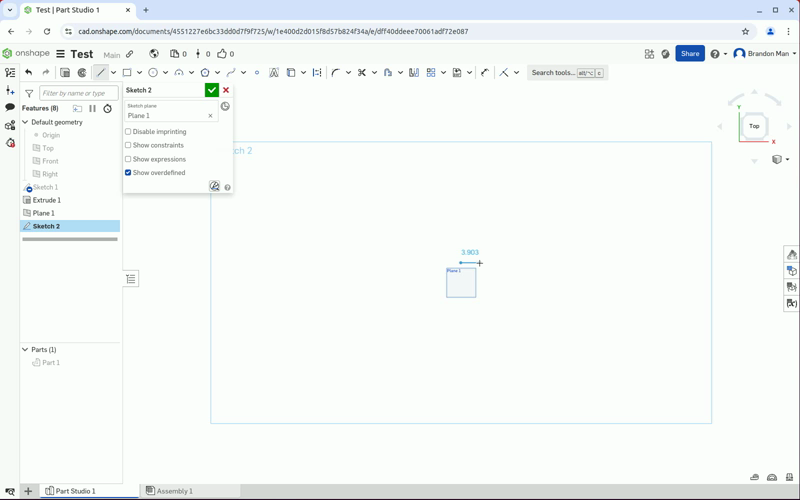
key_up(shift)
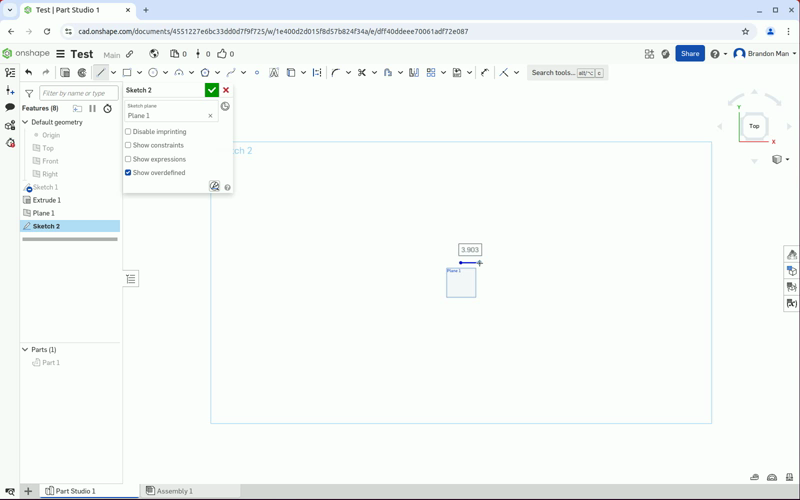
key_down(shift)
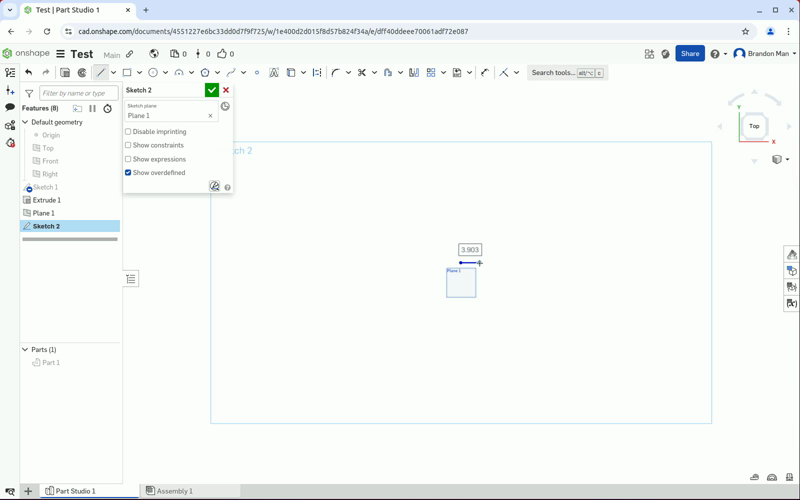
mouse_move(509, 262)
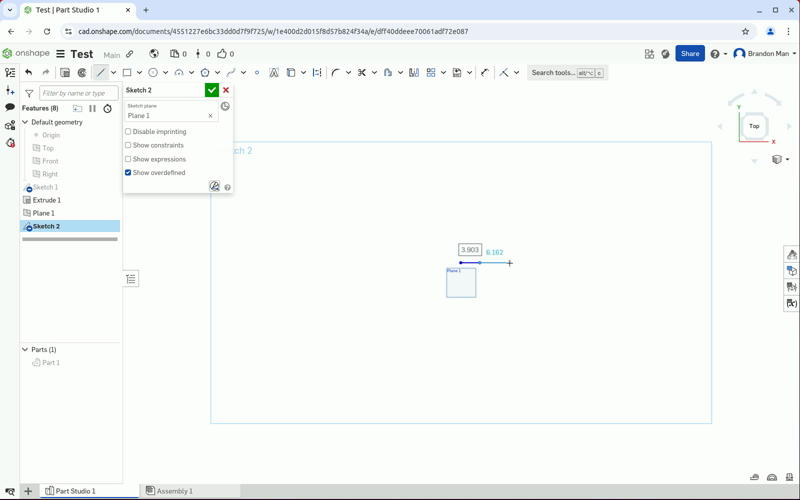
mouse_move(479, 204)
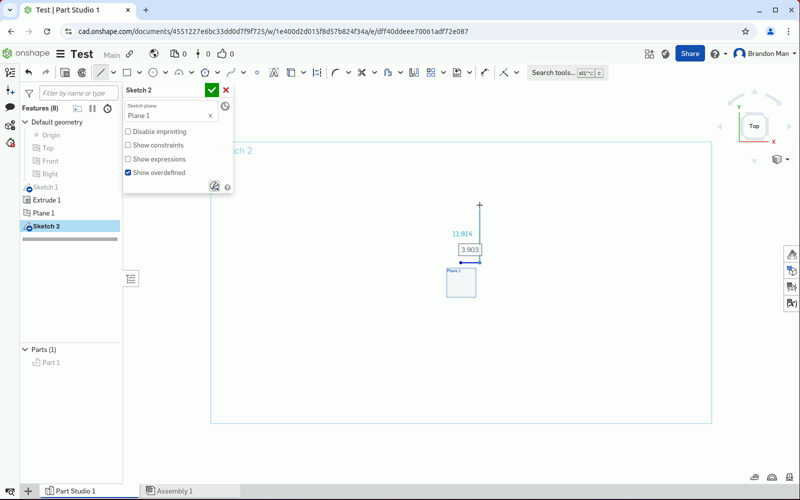
click(479, 204)
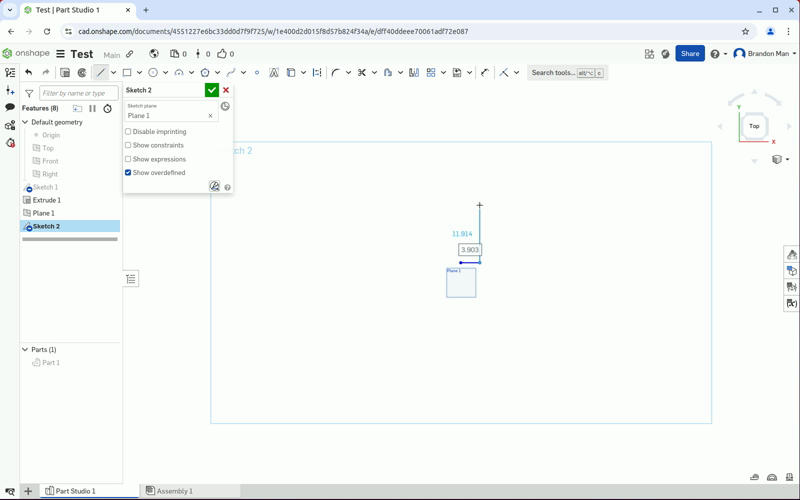
key_up(shift)
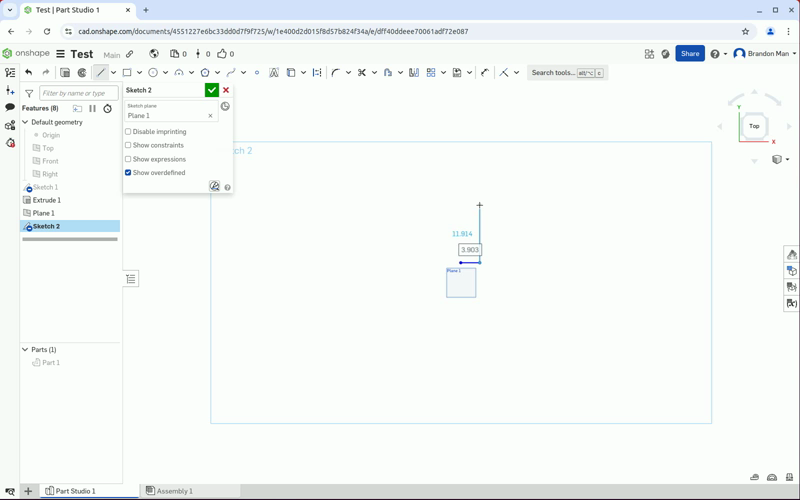
key_down(shift)
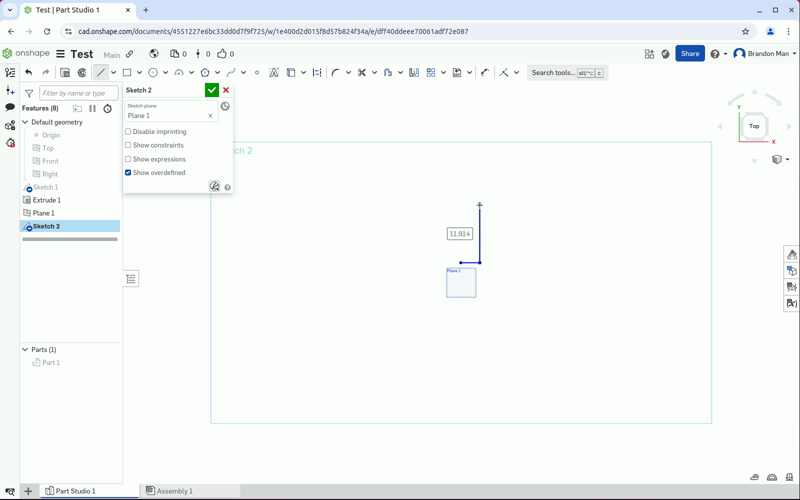
mouse_move(509, 204)
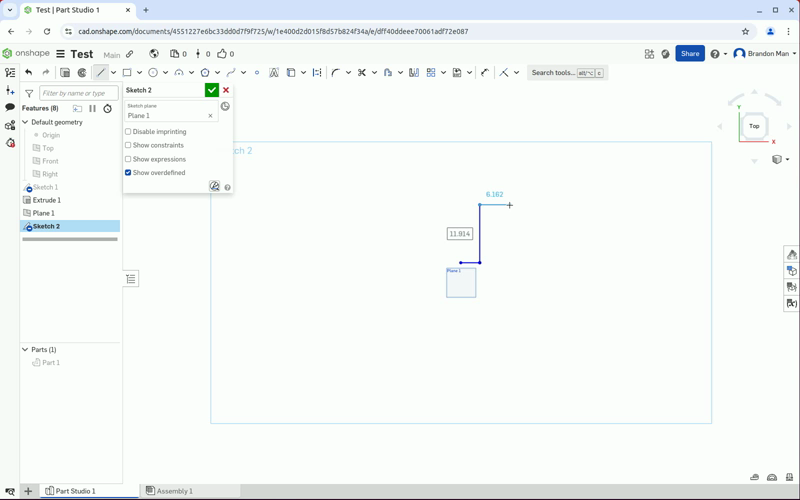
mouse_move(460, 204)
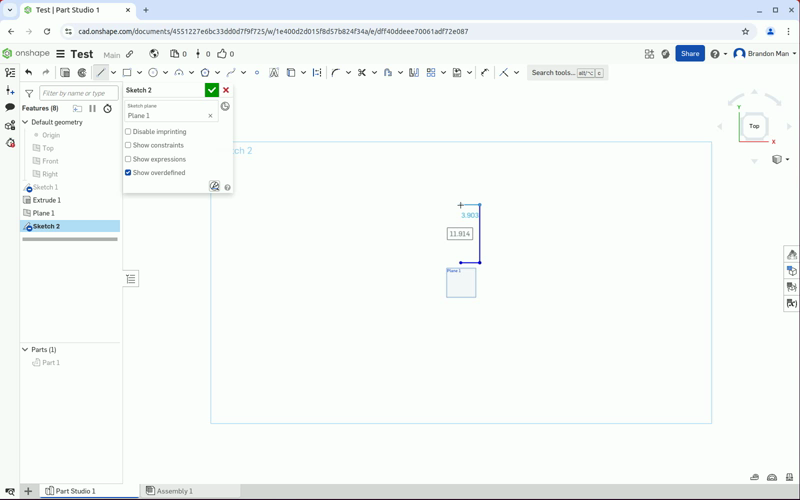
click(460, 204)
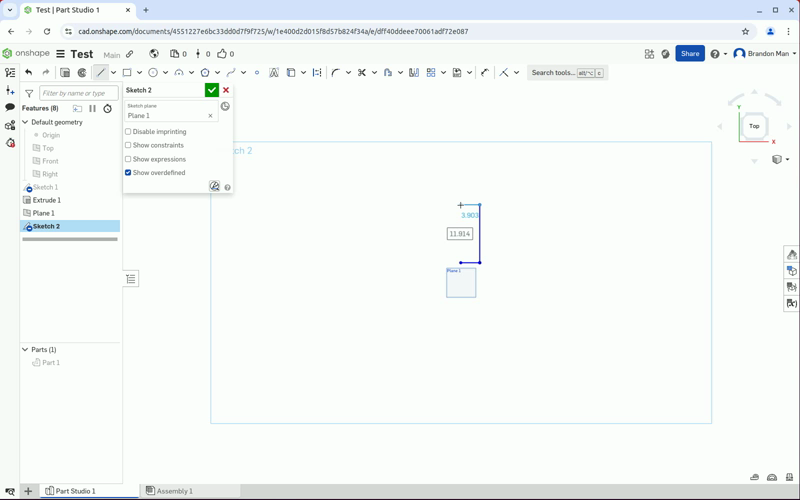
key_up(shift)
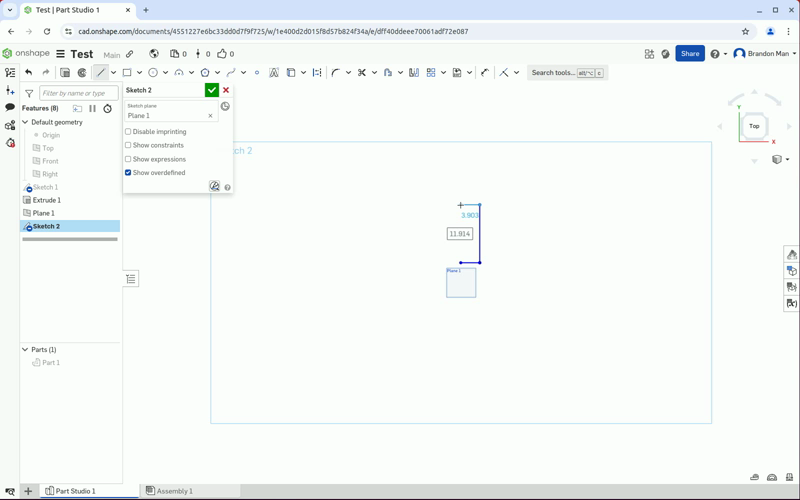
mouse_move(490, 204)
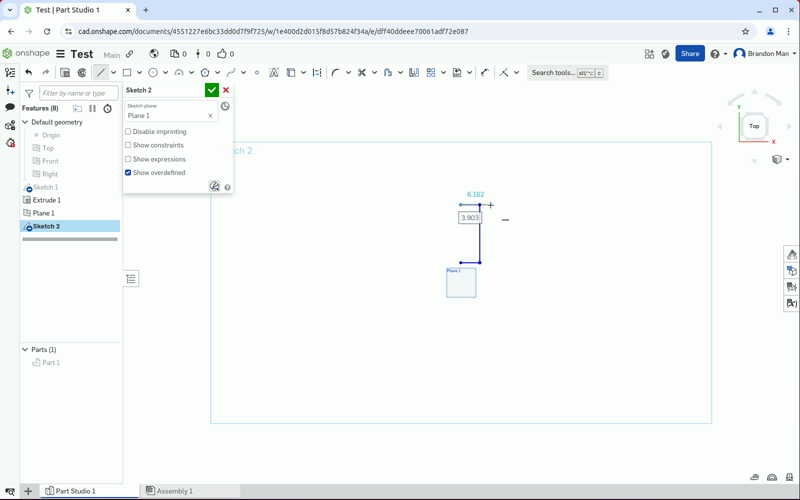
key_down(shift)
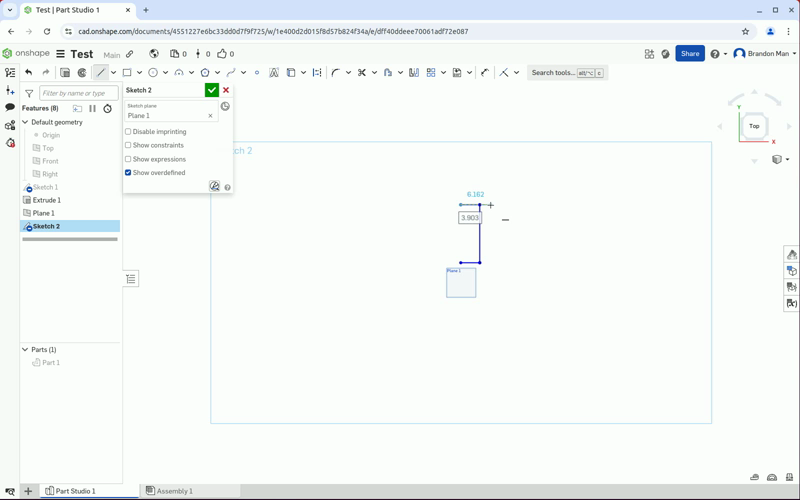
mouse_move(460, 262)
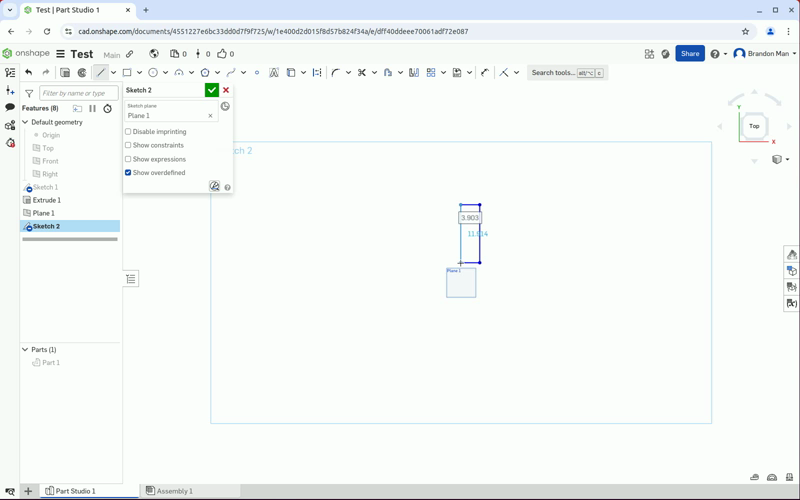
key_up(shift)
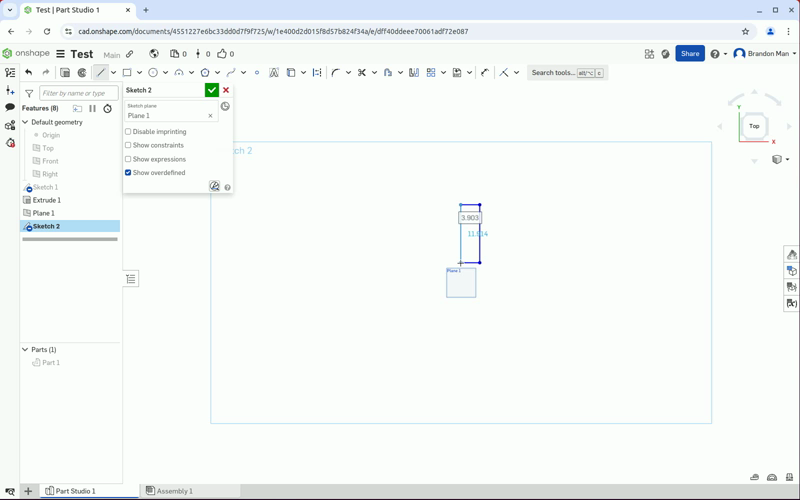
click(460, 262)
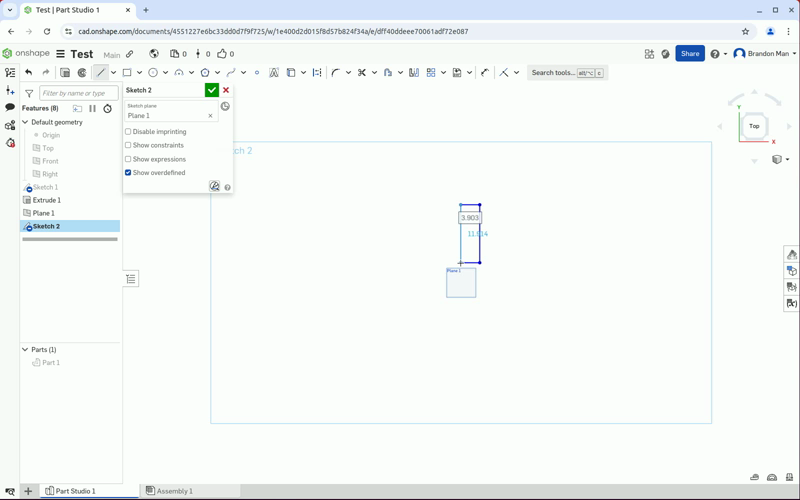
key(esc)
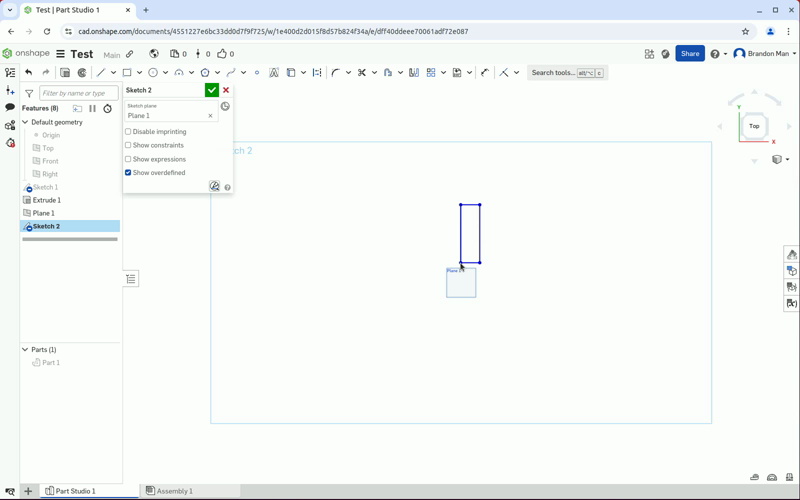
mouse_move(462, 254)
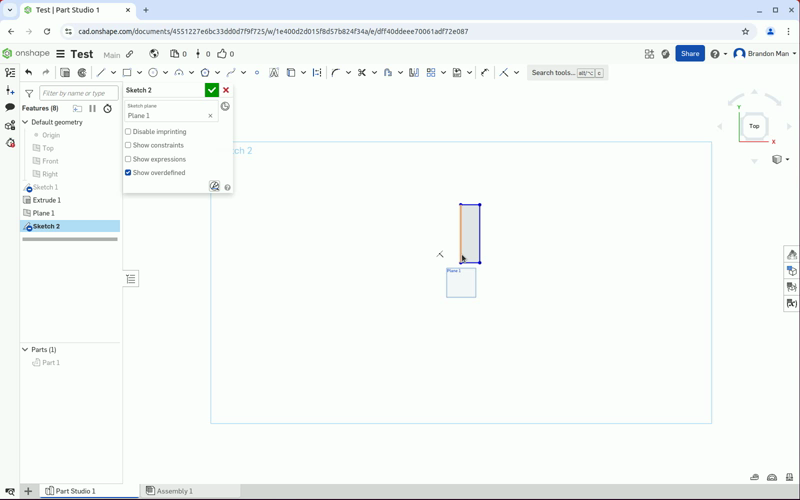
scroll(6)
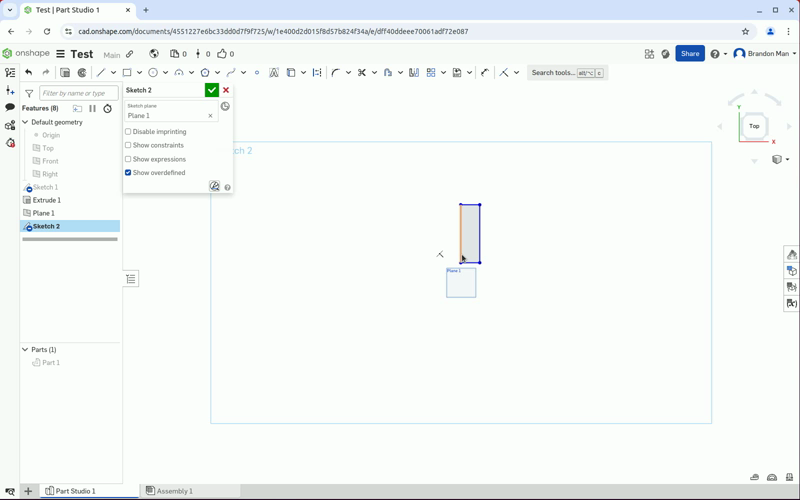
scroll(6)
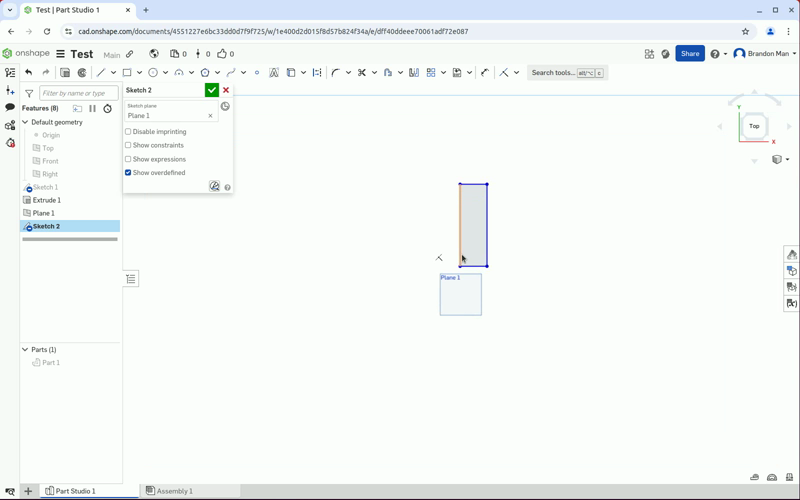
scroll(6)
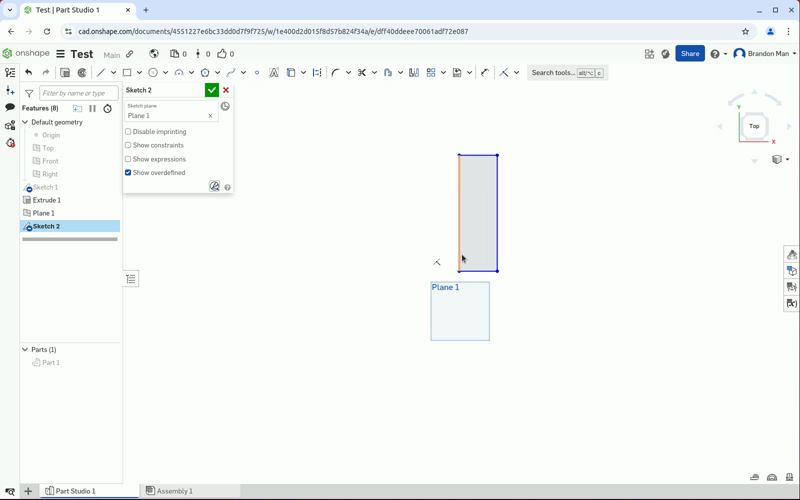
scroll(6)
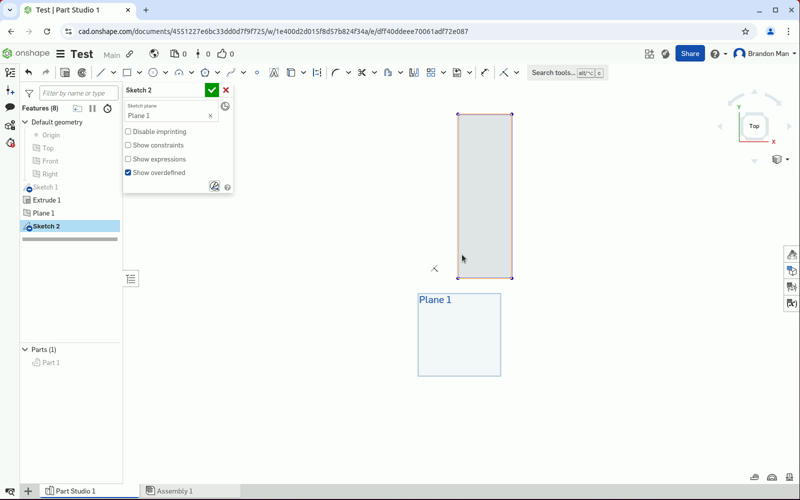
scroll(6)
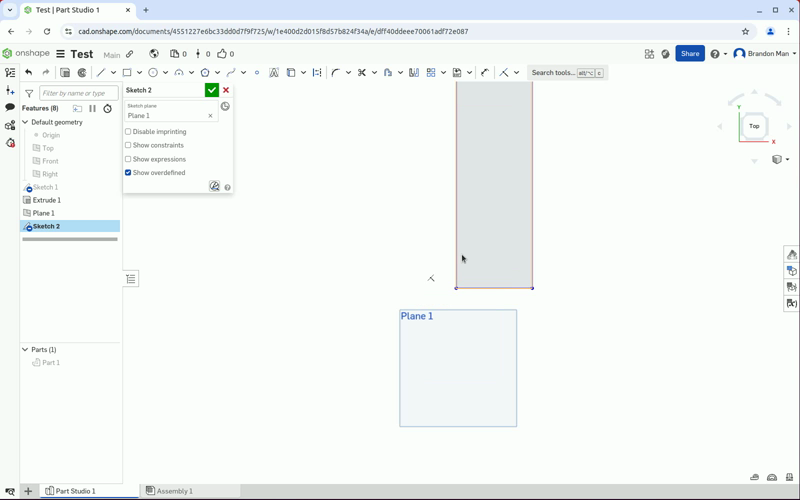
scroll(6)
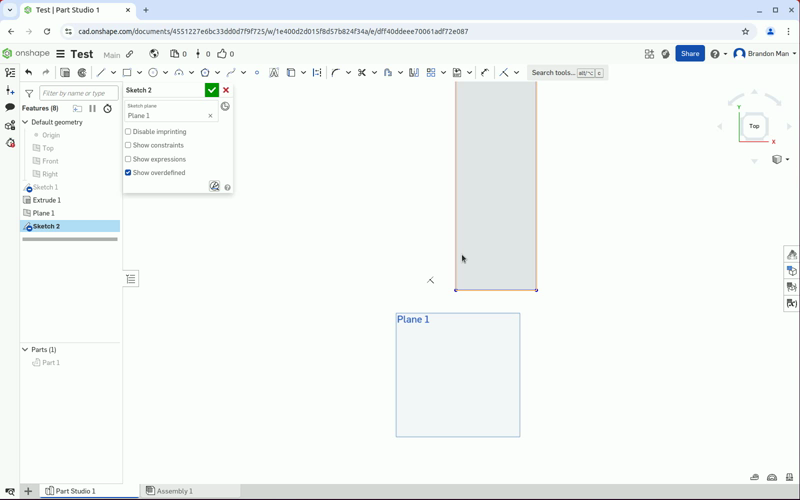
scroll(6)
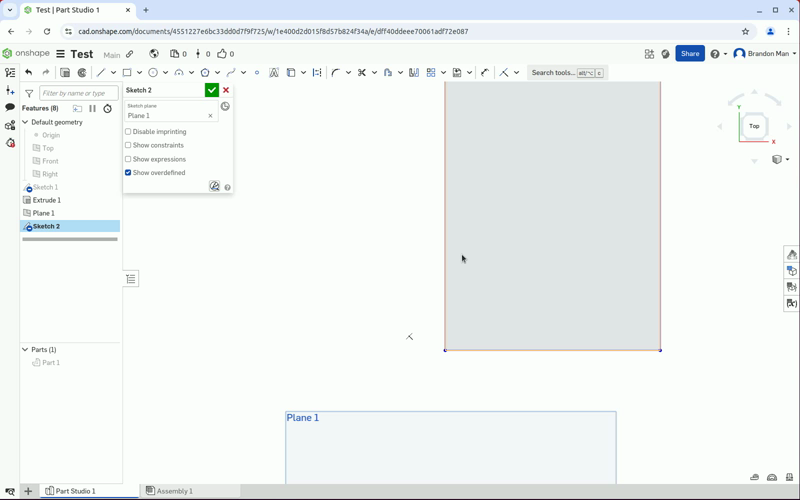
click(462, 254)
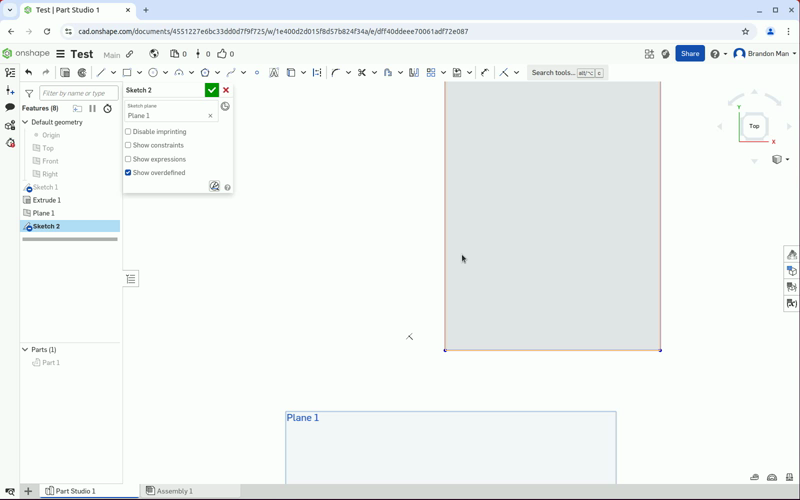
scroll(-6)
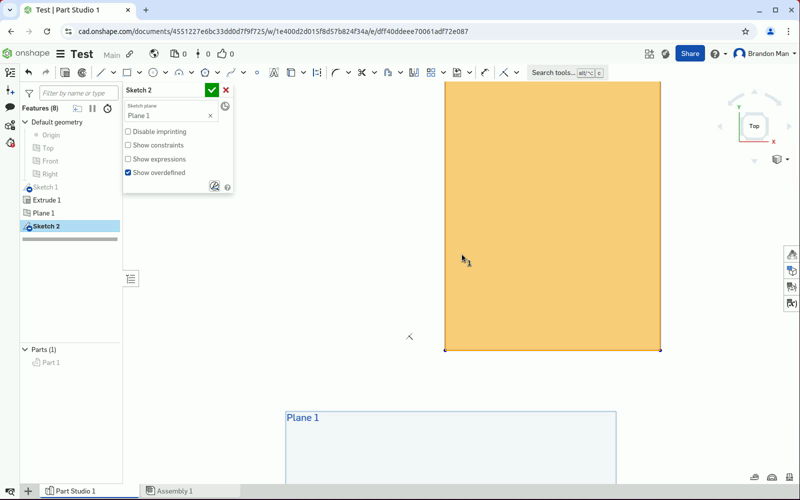
scroll(-6)
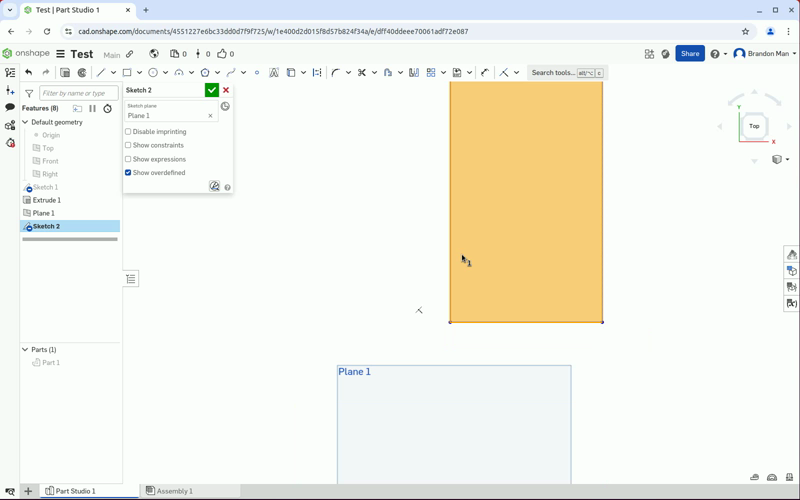
scroll(-6)
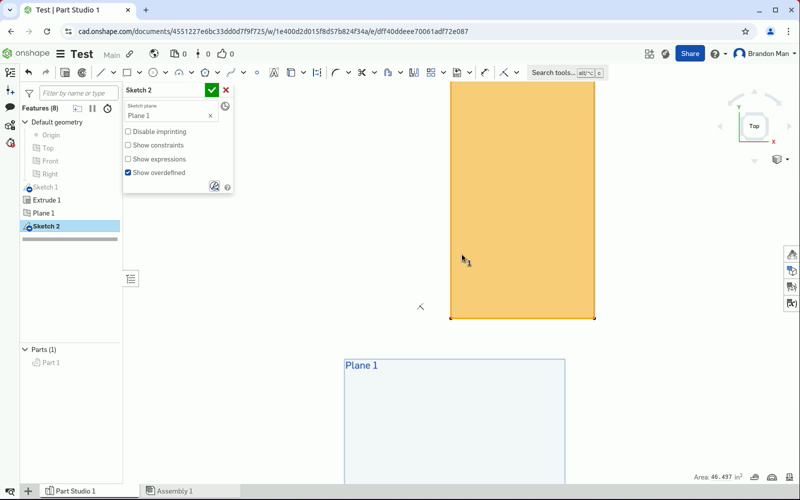
scroll(-6)
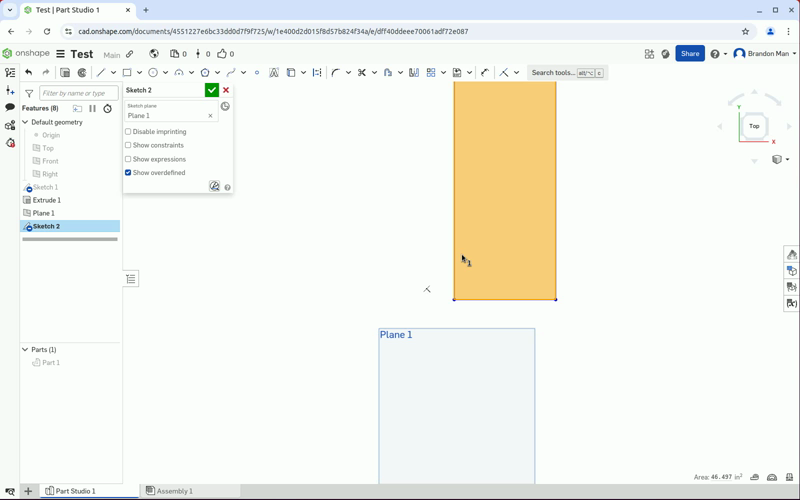
scroll(-6)
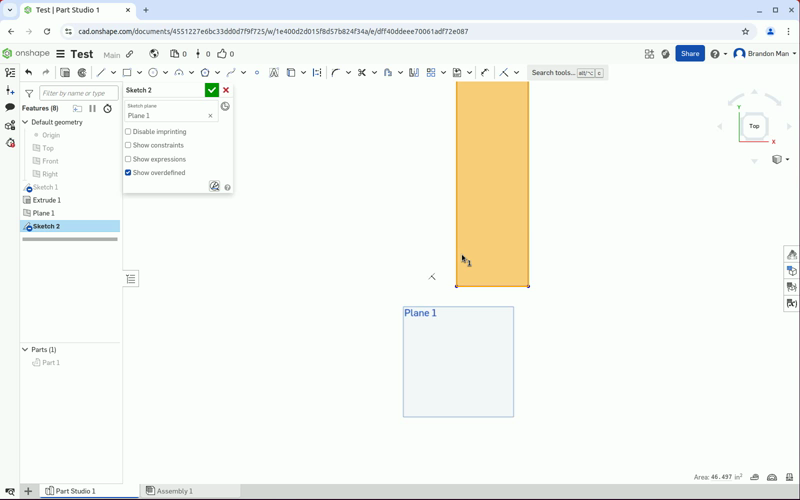
scroll(-6)
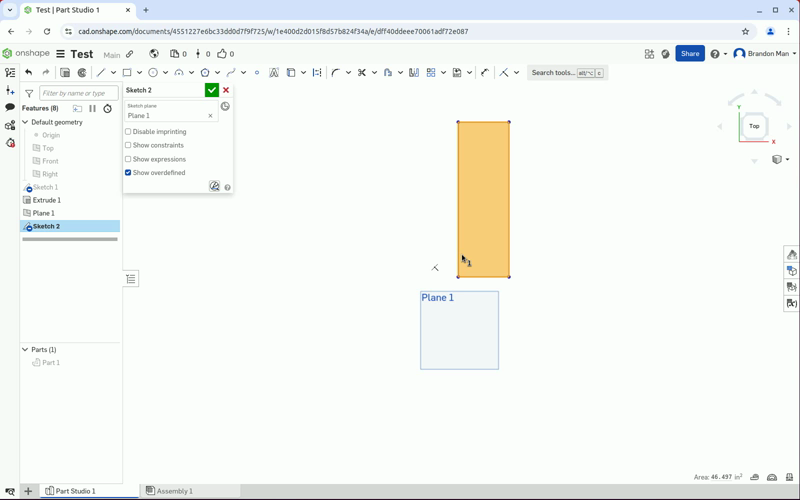
scroll(-6)
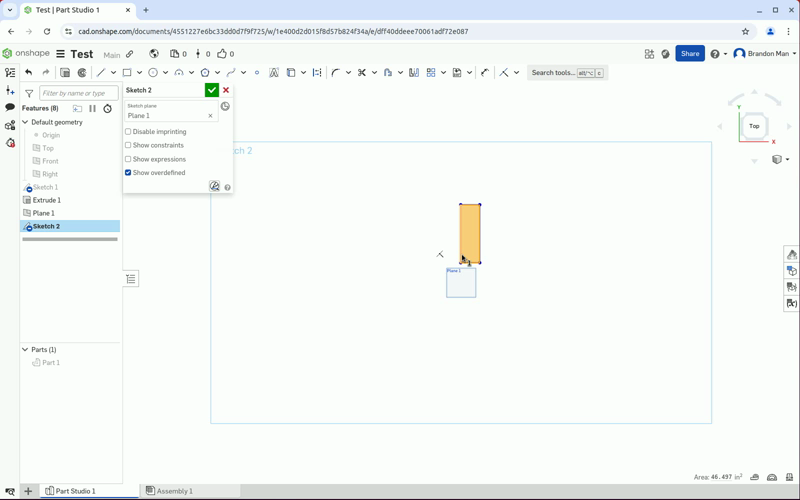
mouse_move(73, 352)
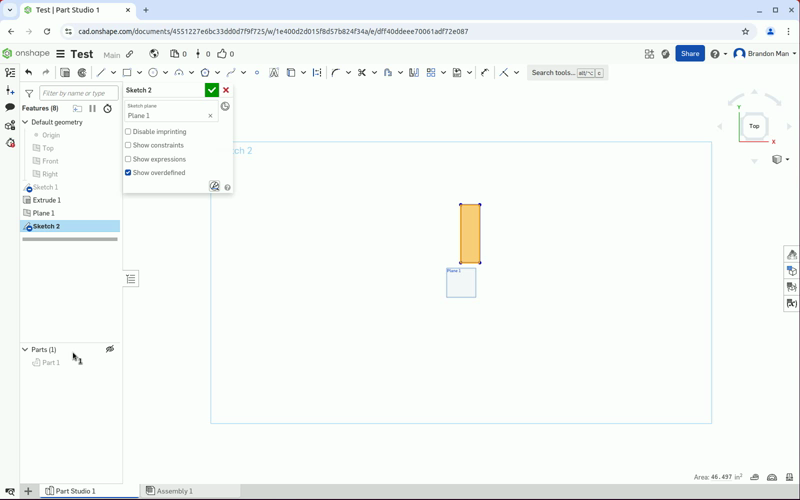
key(shift+y)
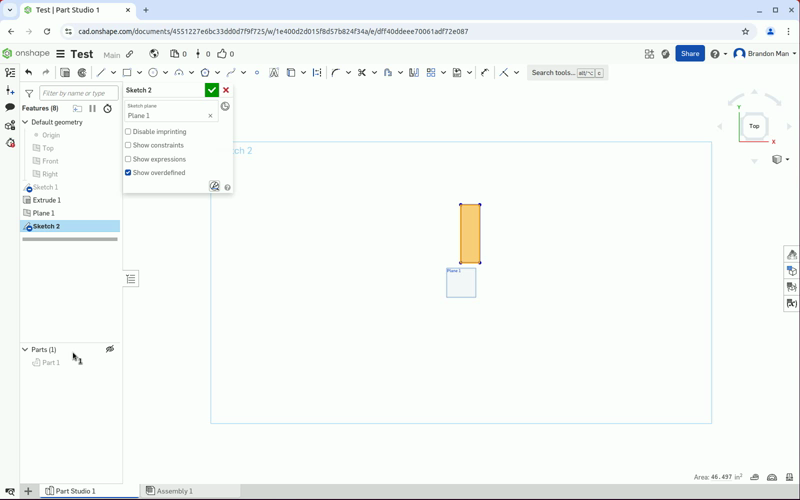
key(shift+e)
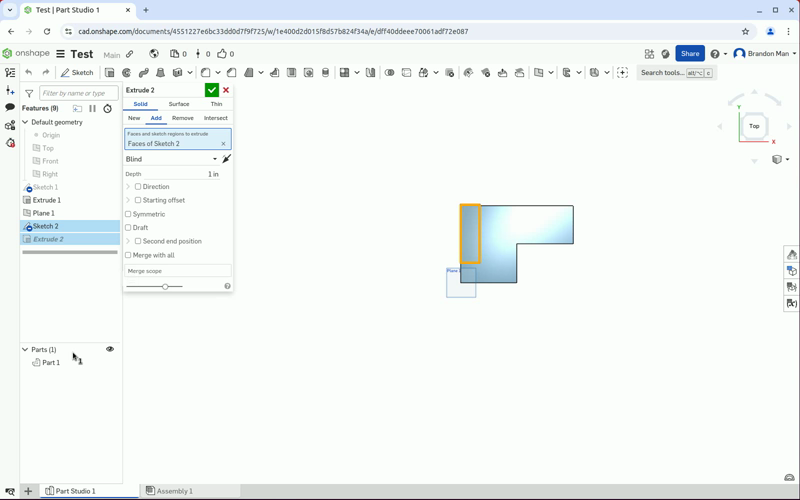
mouse_move(143, 106)
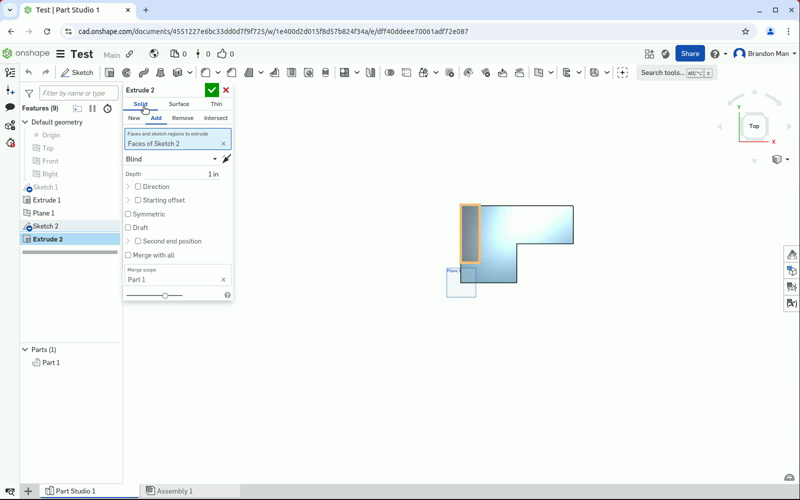
click(143, 106)
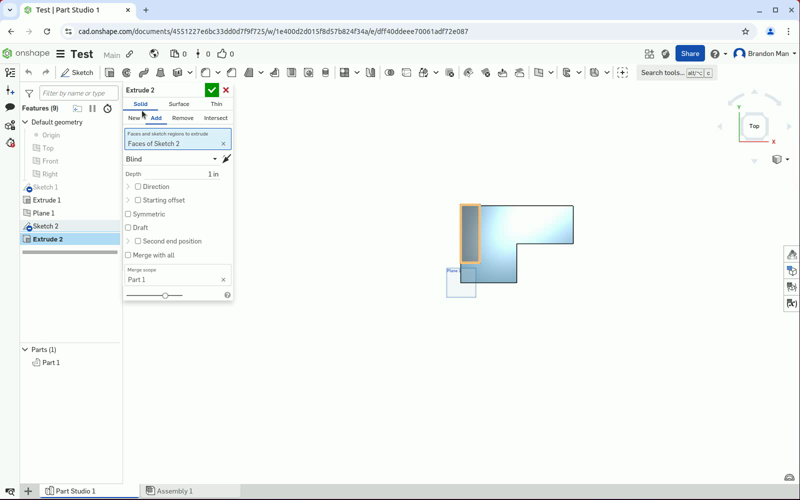
mouse_move(137, 120)
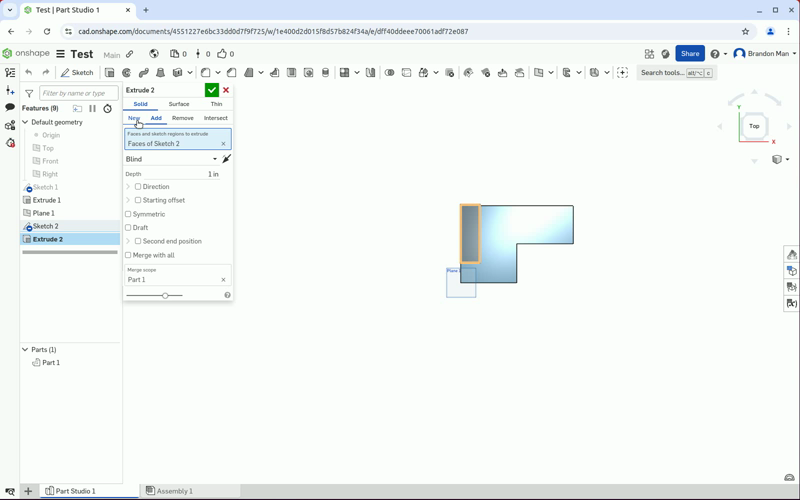
click(137, 120)
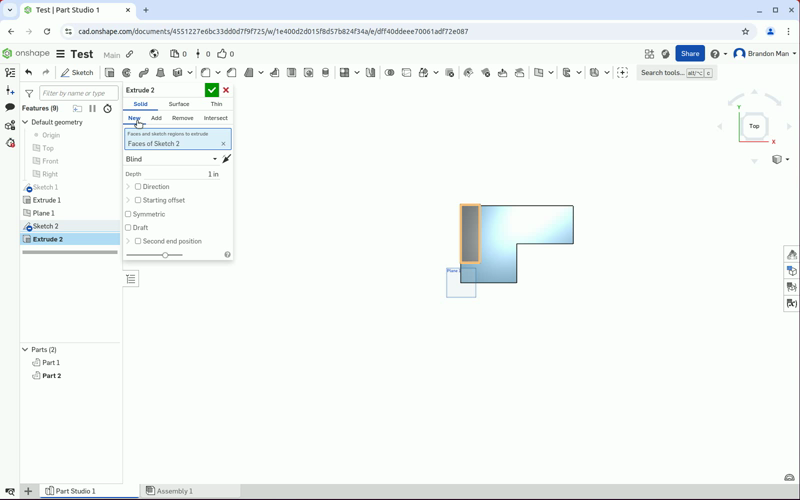
key(tab, 4)
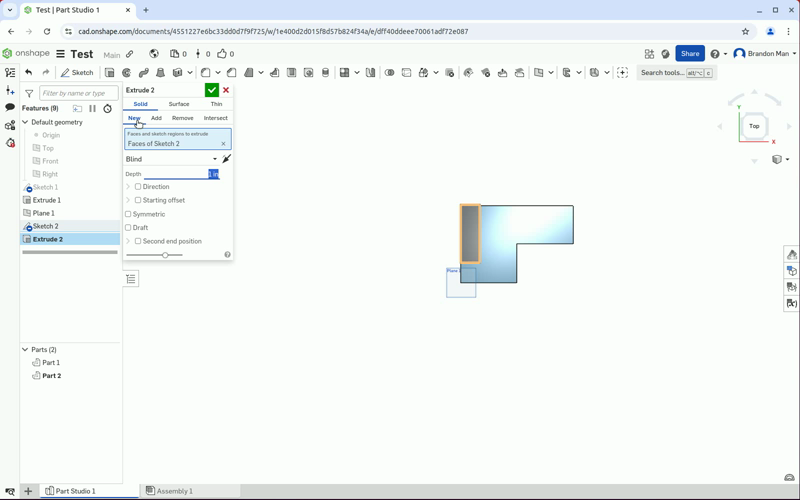
text(7.703)
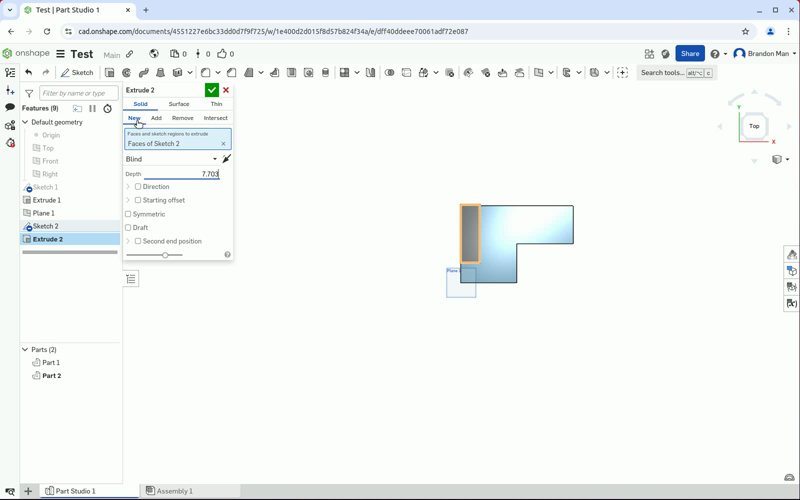
key(enter)
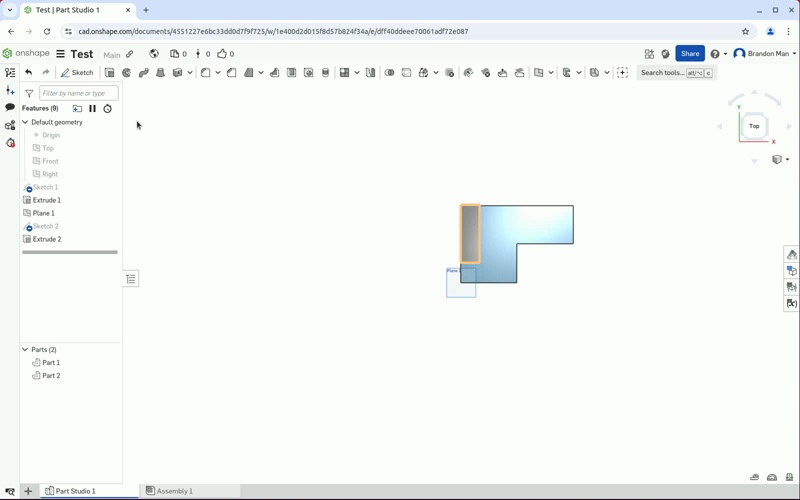
key(shift+h)
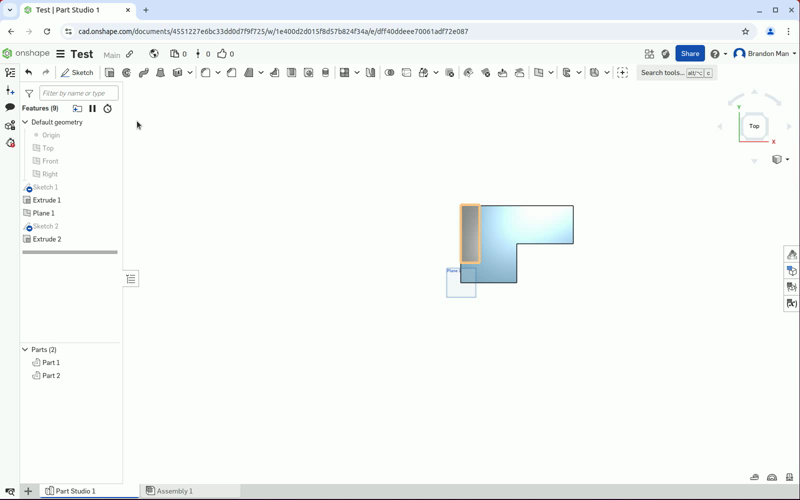
key(shift+h)
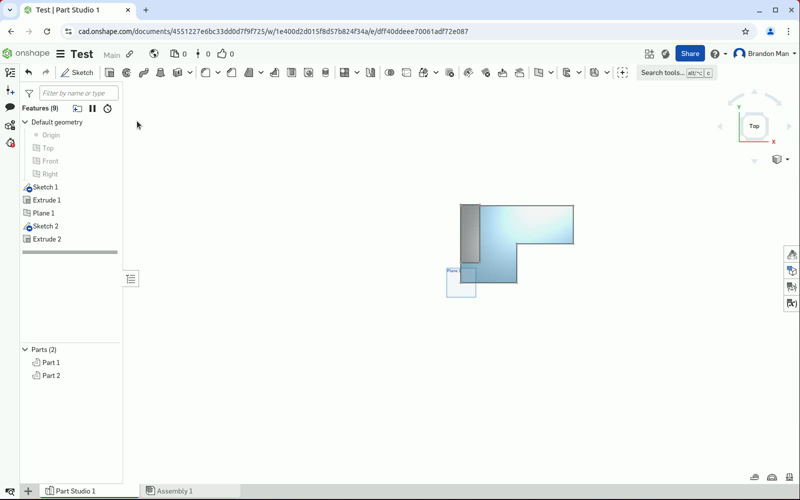
key(shift+7)
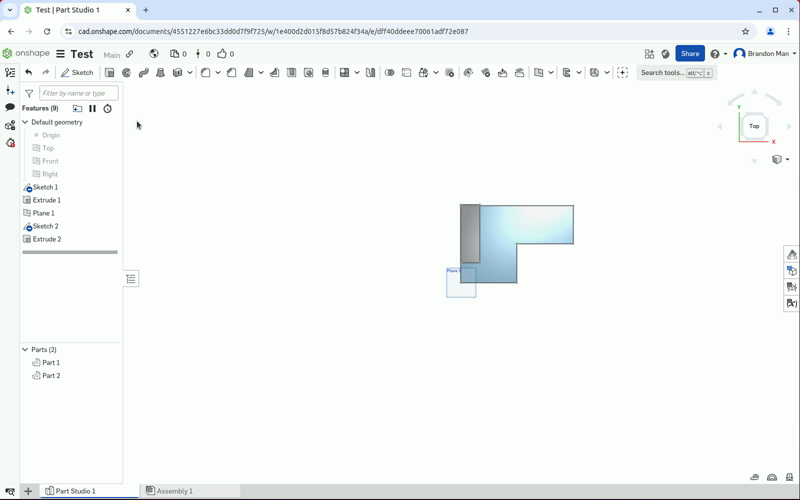
key(up, 3)
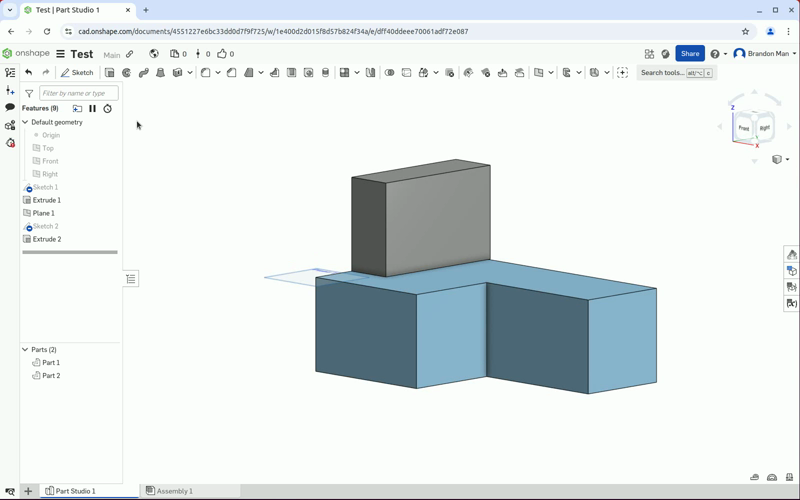
key(left, 3)
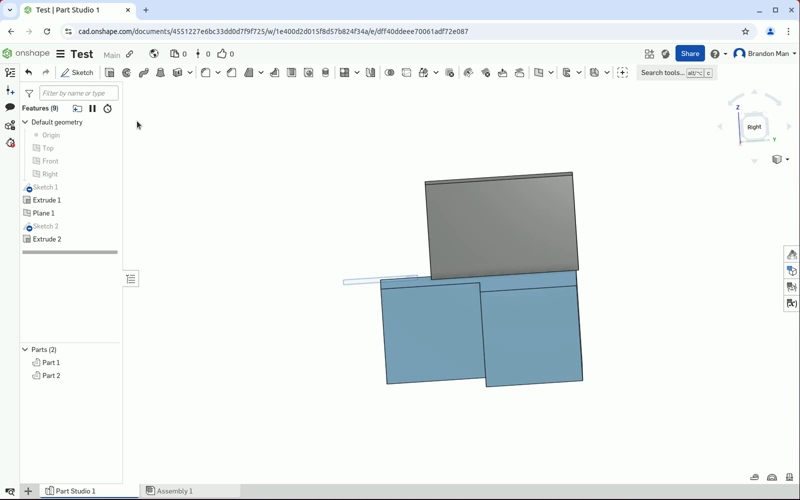
key(right, 3)
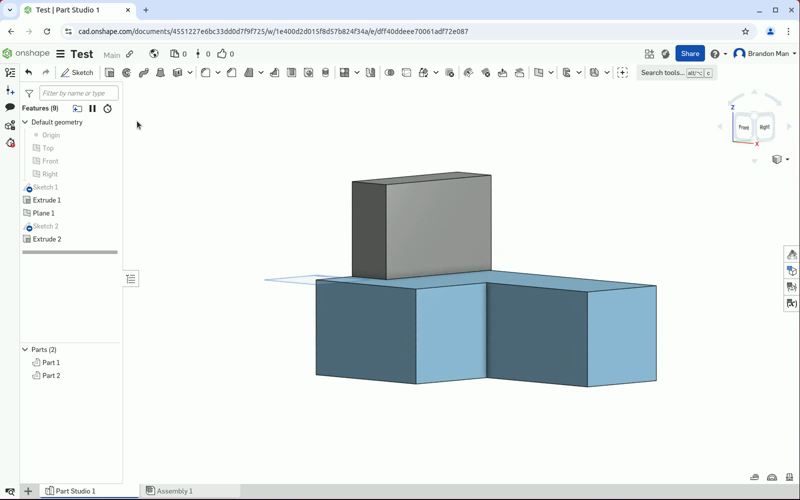
key(down, 3)
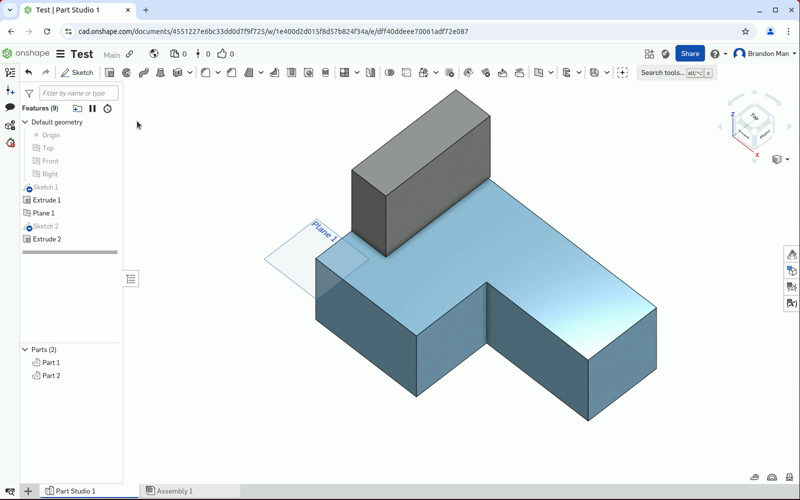
mouse_move(73, 189)
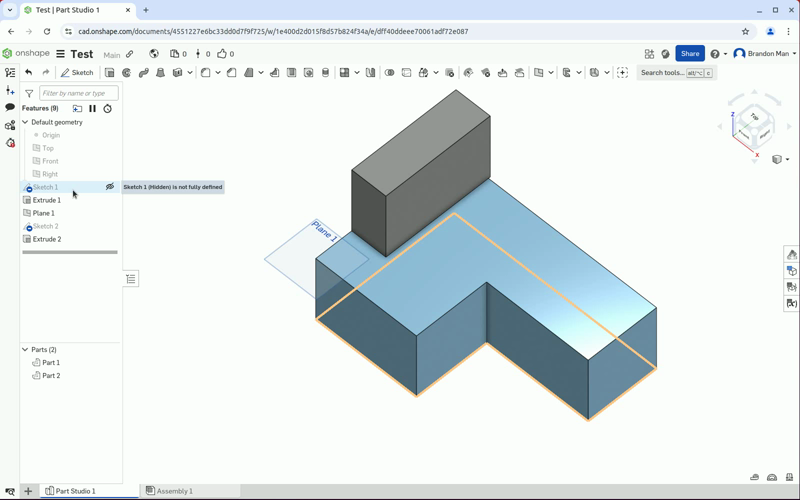
click(73, 189)